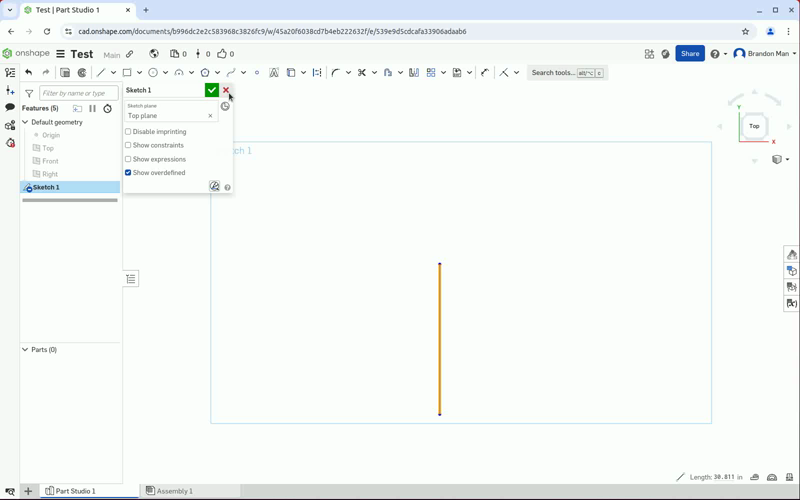
key(shift+h)
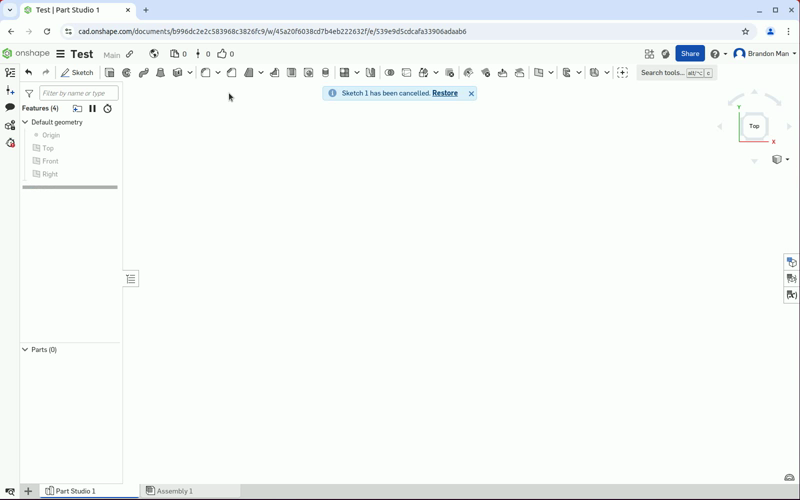
mouse_move(73, 352)
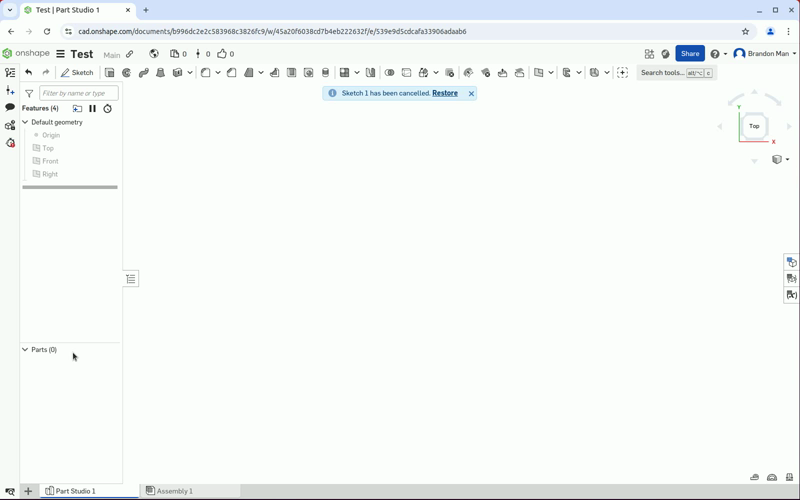
key(y)
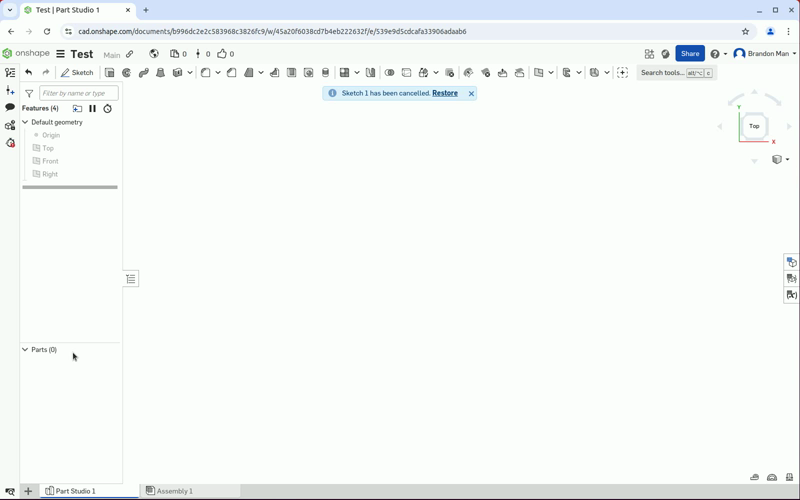
key(shift+p)
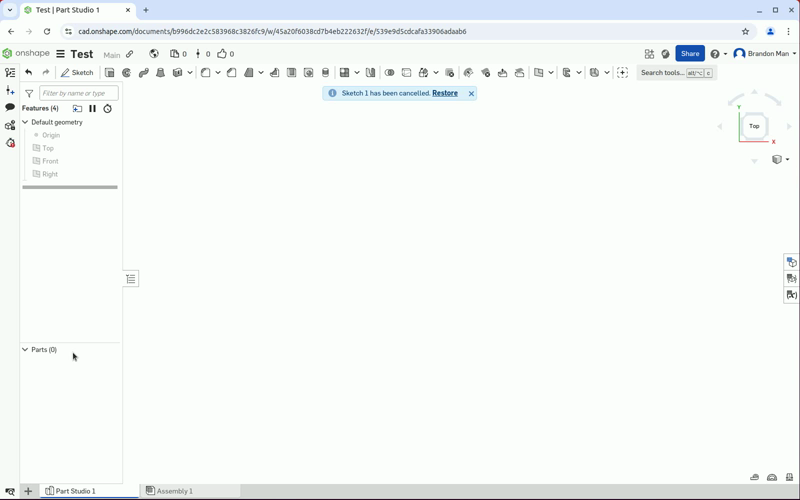
key(space)
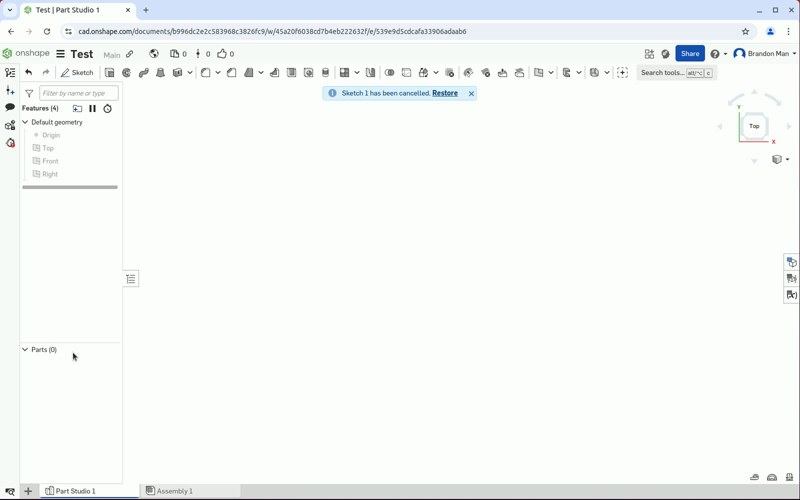
key_down(shift)
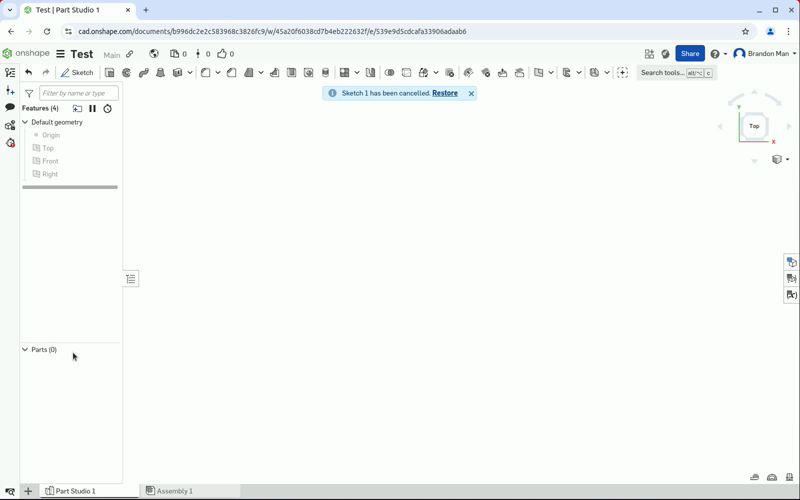
key(up)
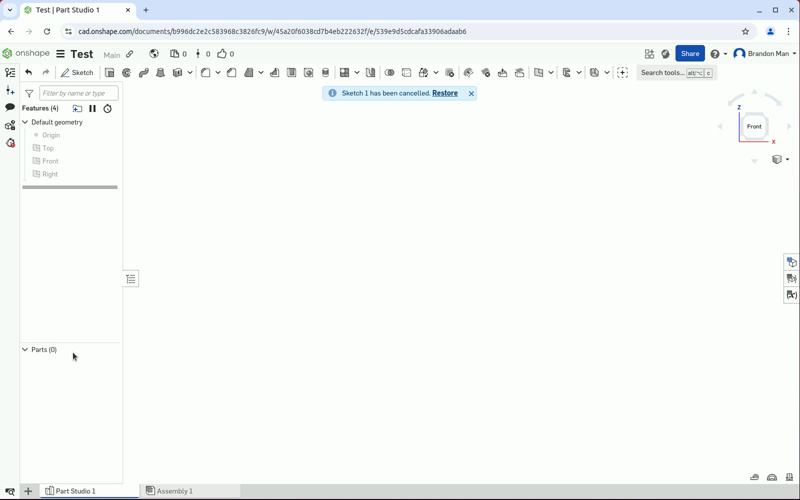
key_up(shift)
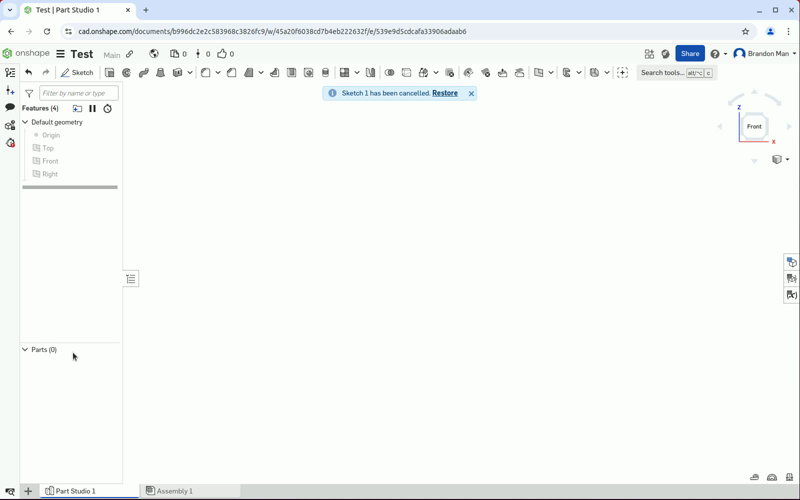
mouse_move(73, 352)
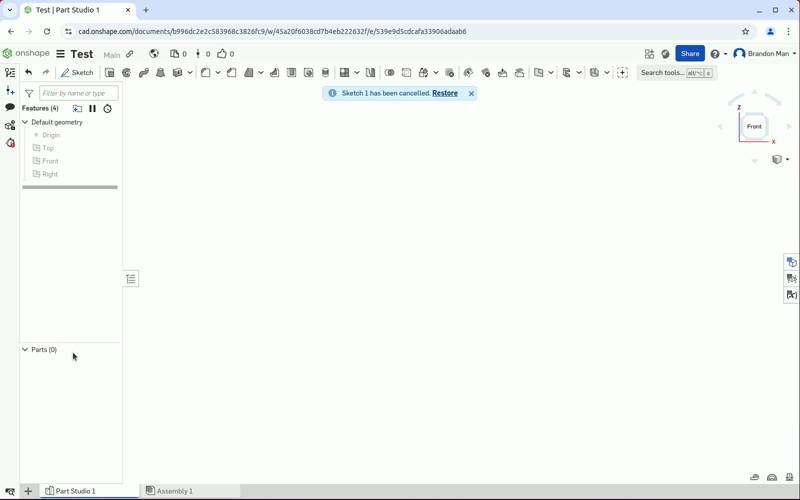
key(shift+y)
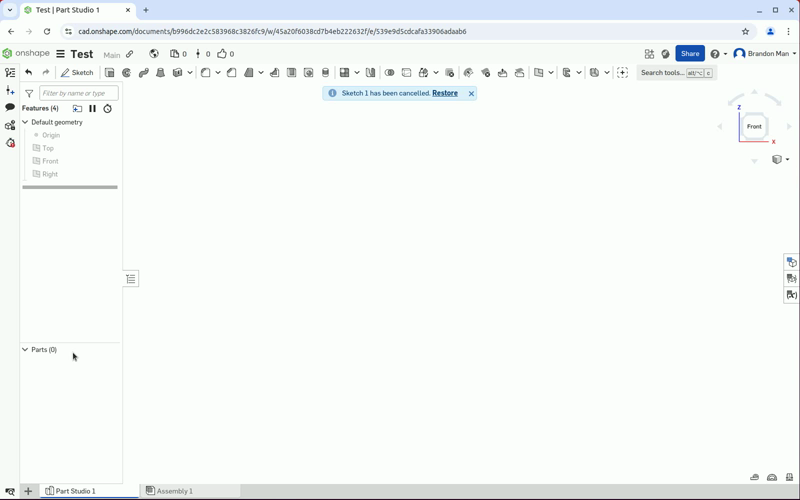
key(shift+s)
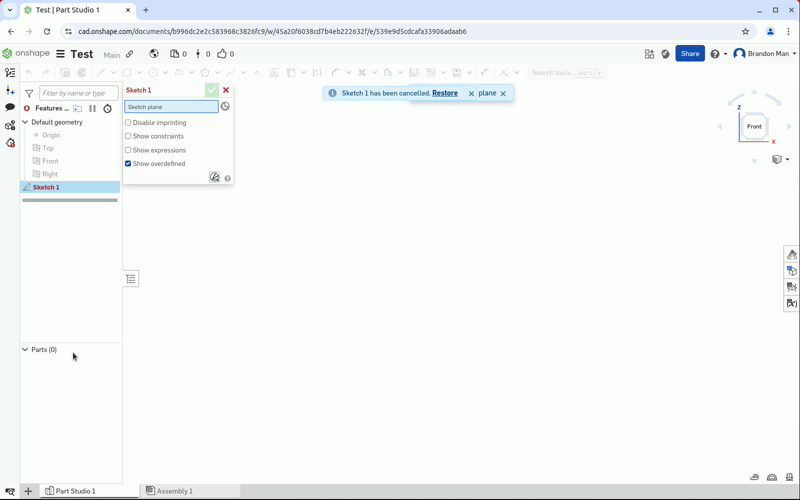
mouse_move(73, 163)
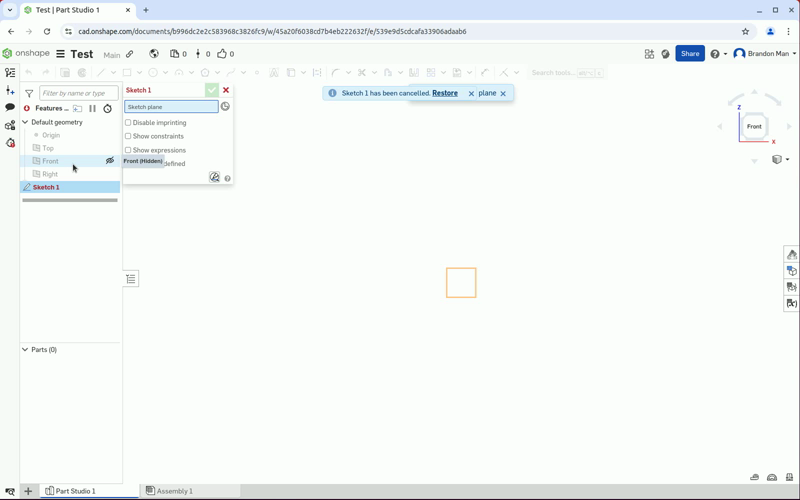
click(73, 163)
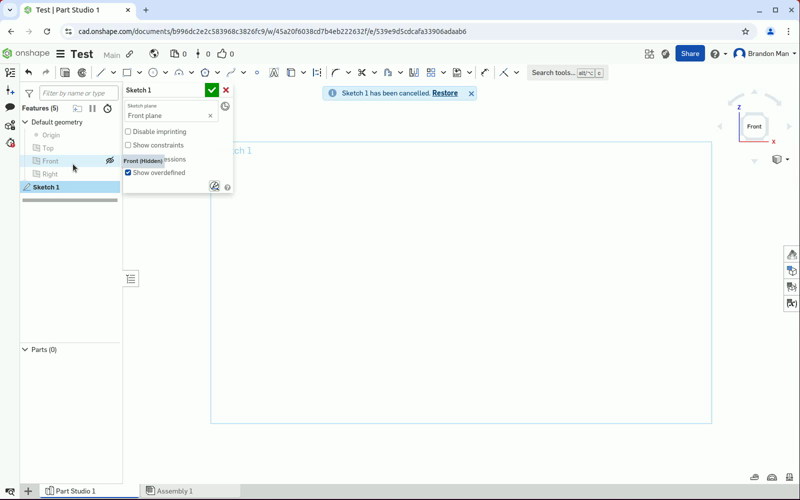
mouse_move(73, 352)
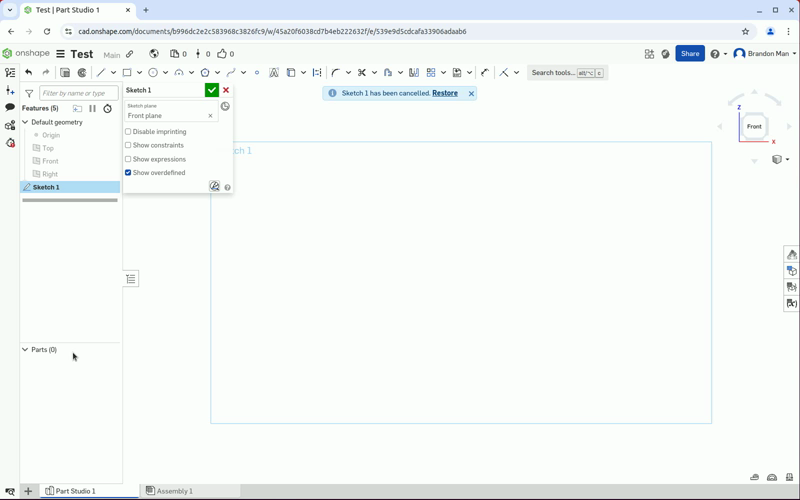
key(y)
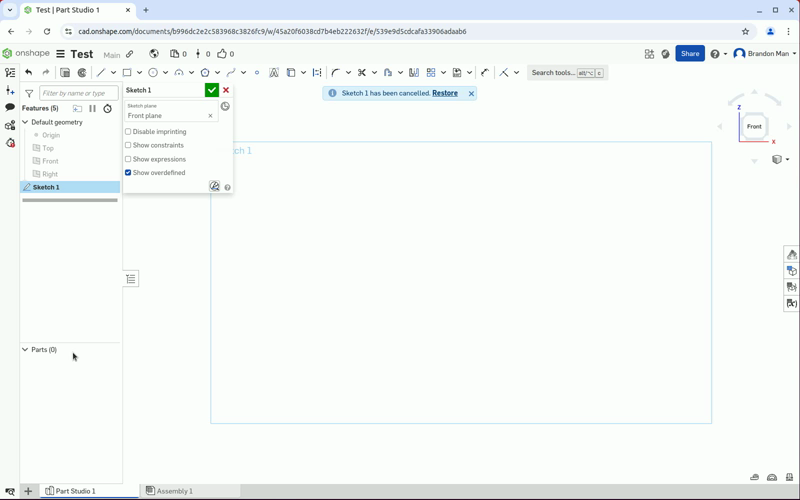
key(l)
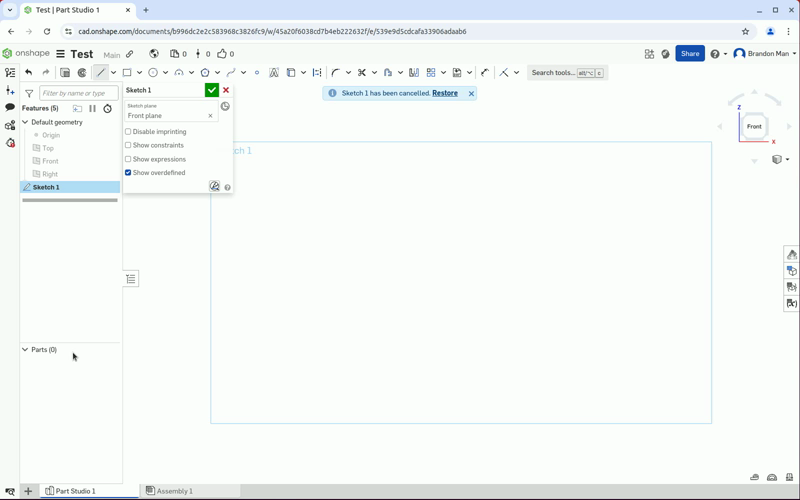
key_down(shift)
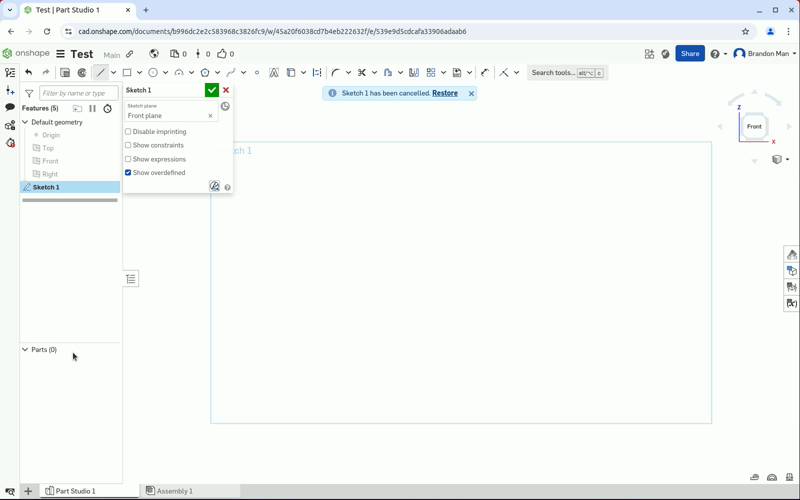
mouse_move(372, 308)
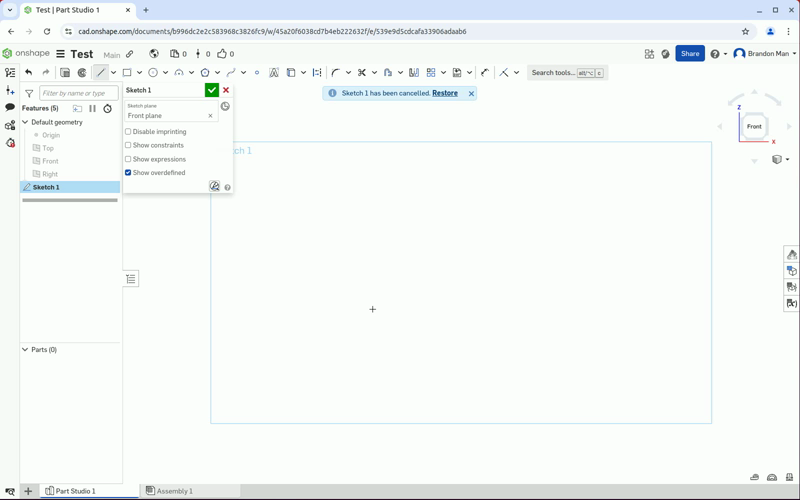
click(372, 308)
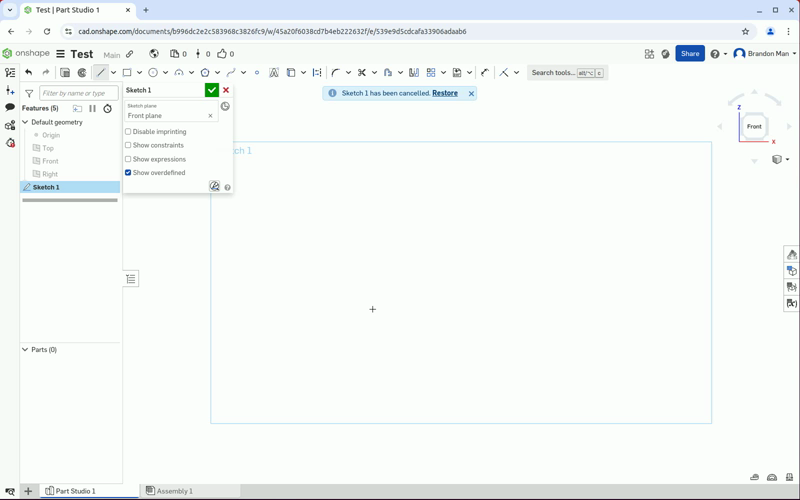
key_up(shift)
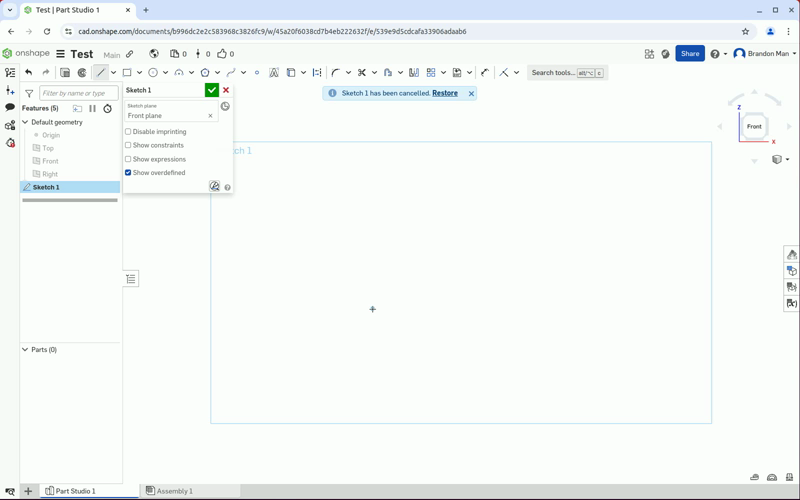
key_down(shift)
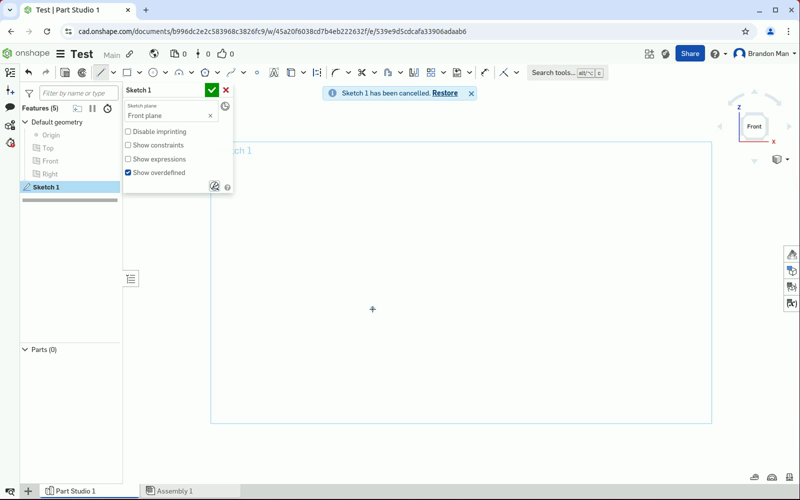
mouse_move(516, 308)
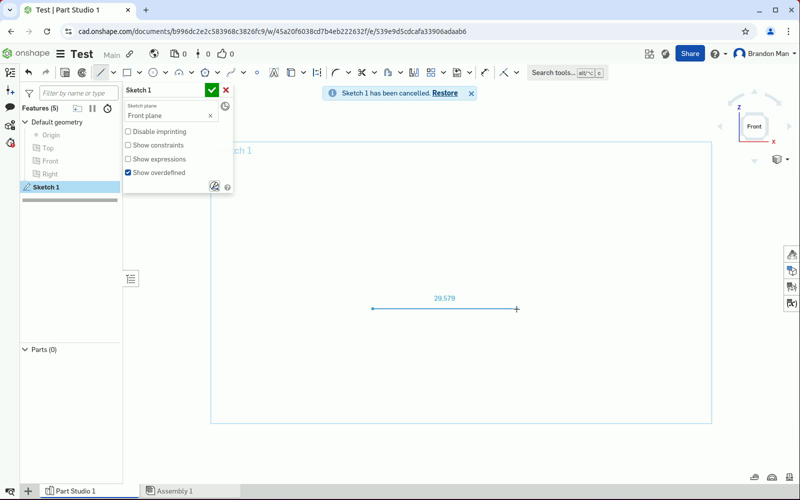
click(516, 308)
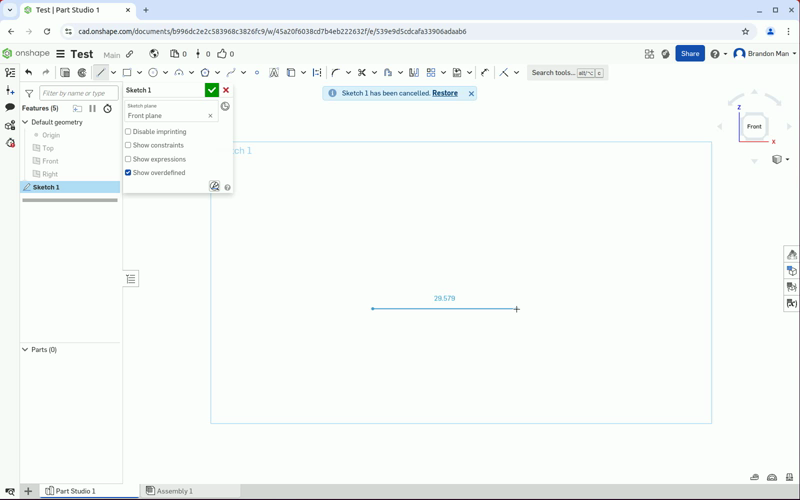
key_up(shift)
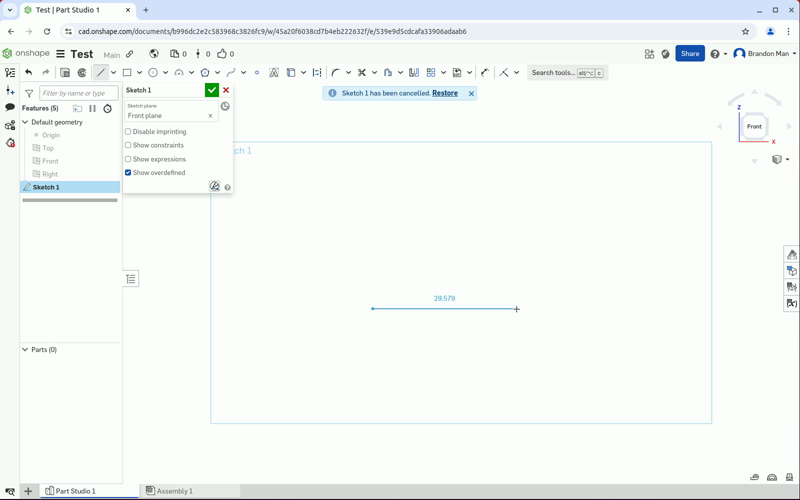
key_down(shift)
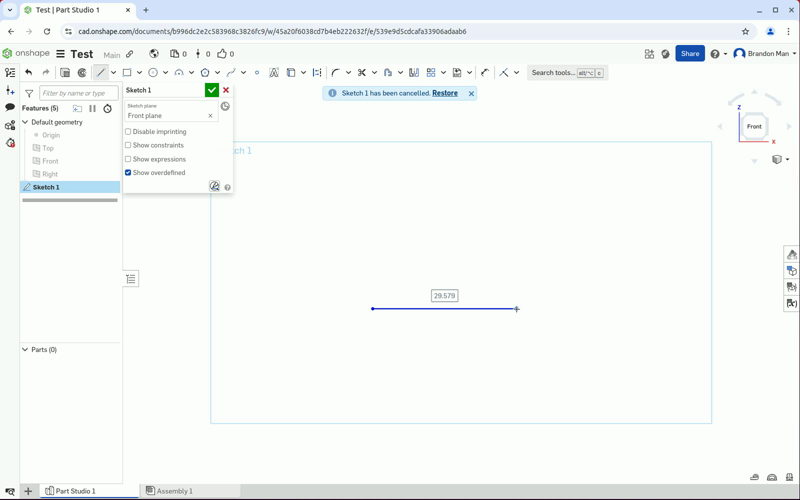
mouse_move(546, 308)
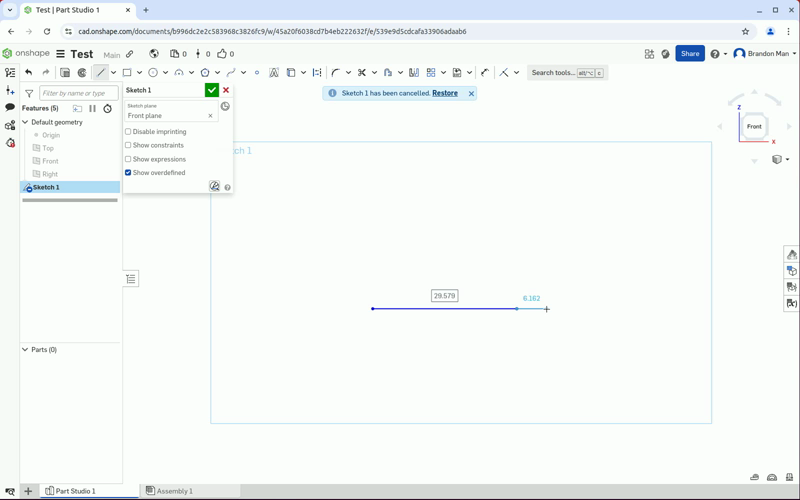
mouse_move(516, 257)
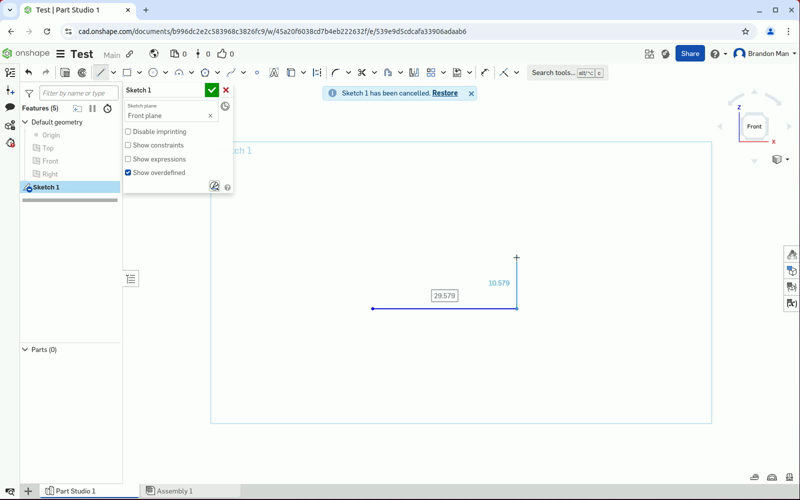
click(516, 257)
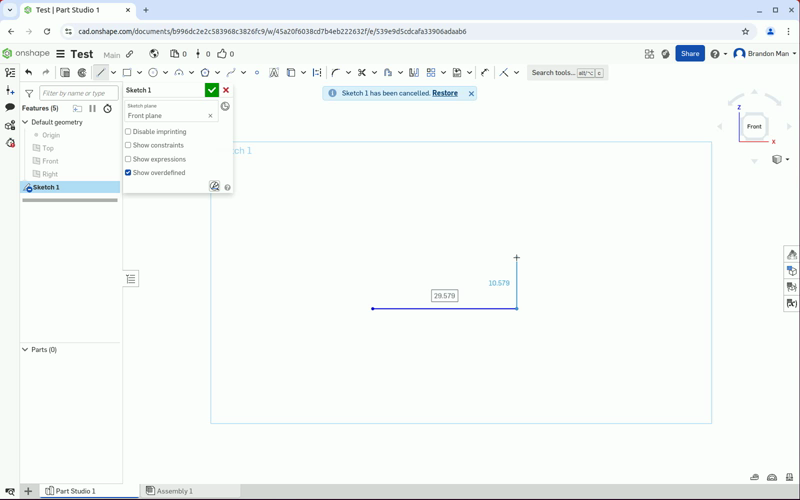
key_up(shift)
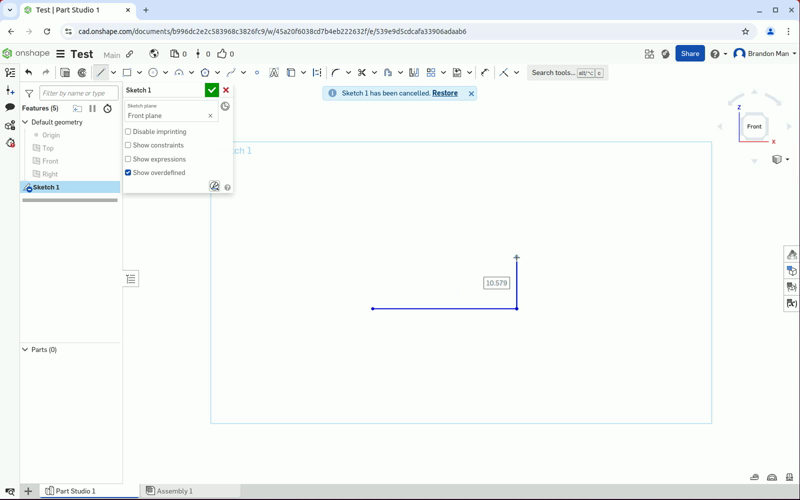
key_down(shift)
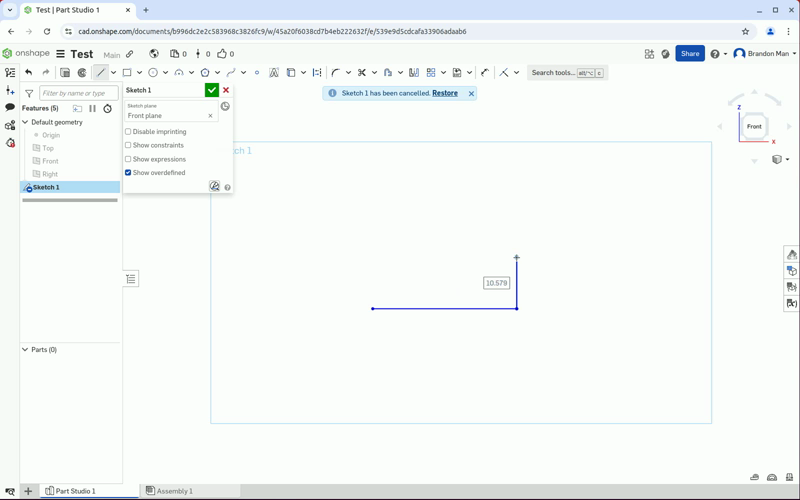
mouse_move(372, 257)
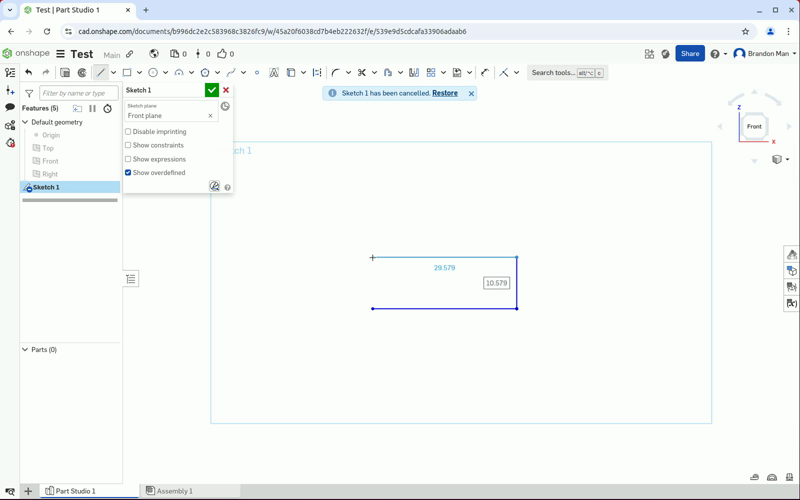
click(372, 257)
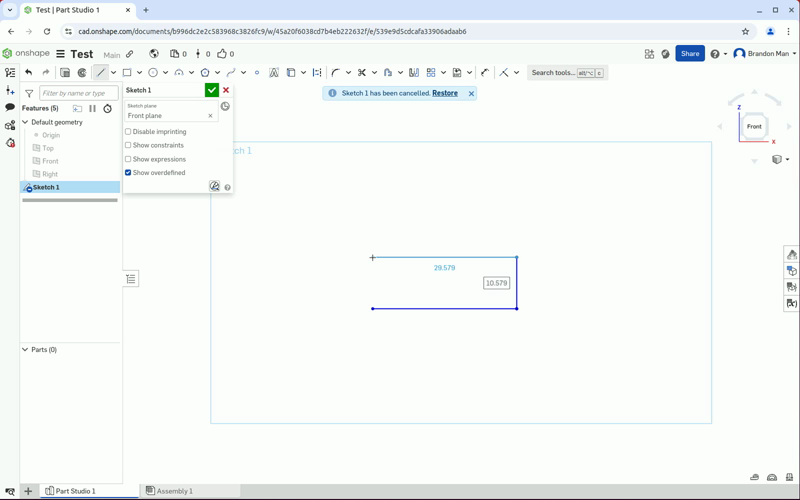
key_up(shift)
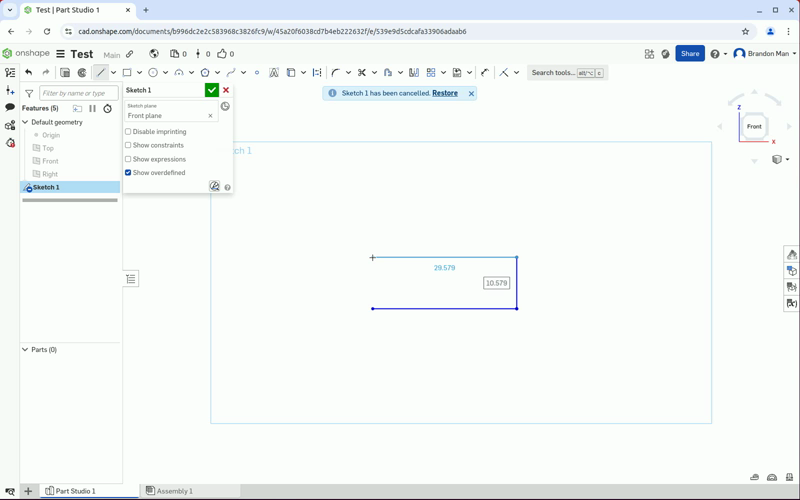
key_down(shift)
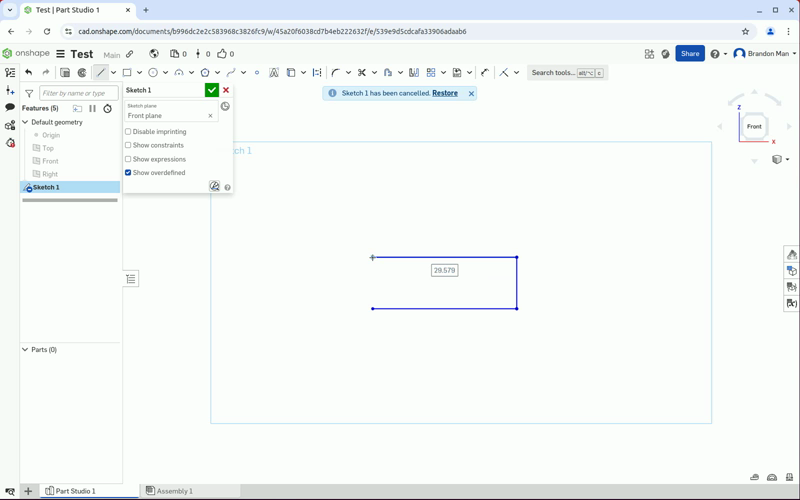
mouse_move(402, 257)
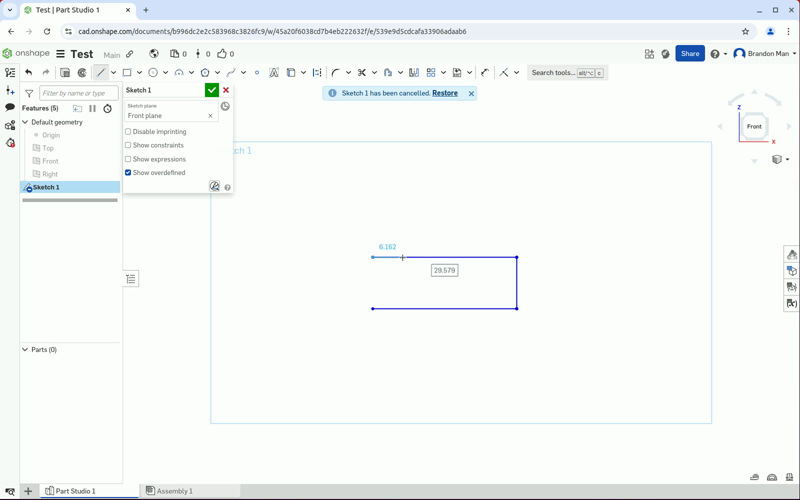
mouse_move(372, 270)
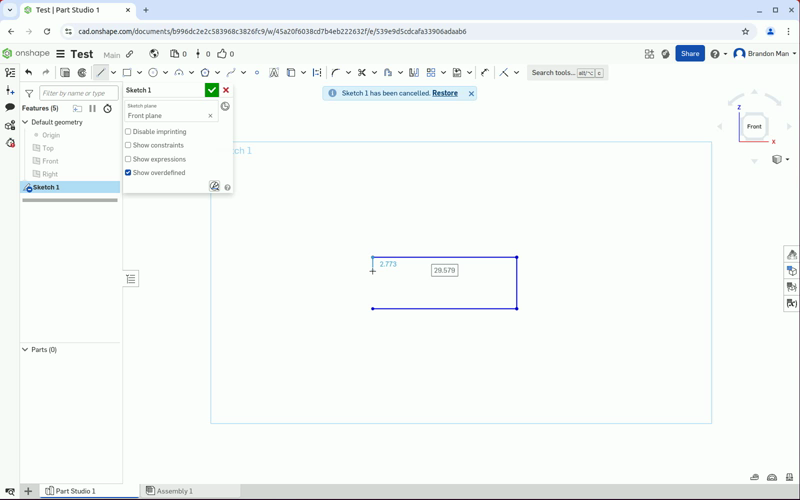
click(372, 270)
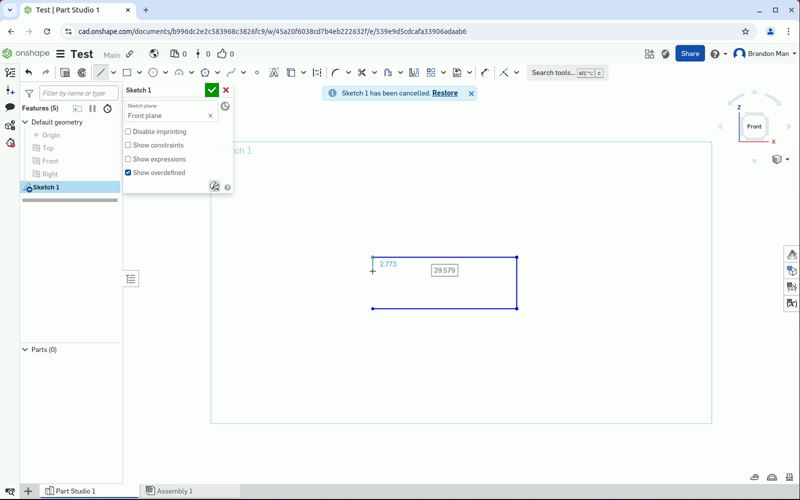
key_up(shift)
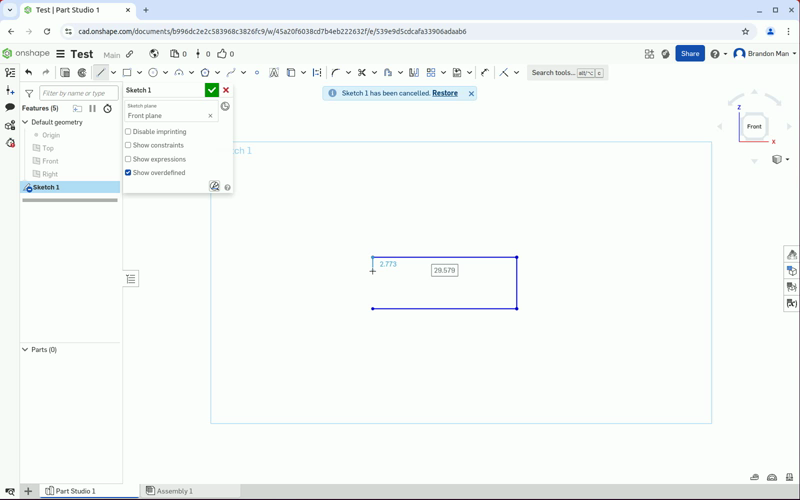
key_down(shift)
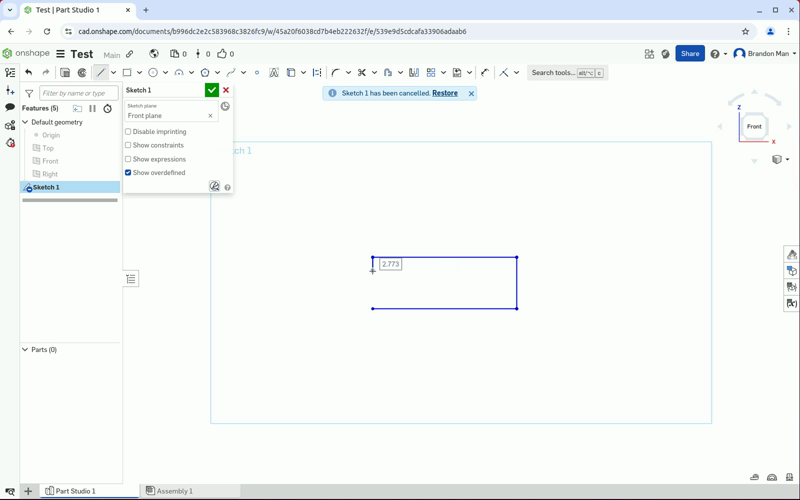
mouse_move(402, 270)
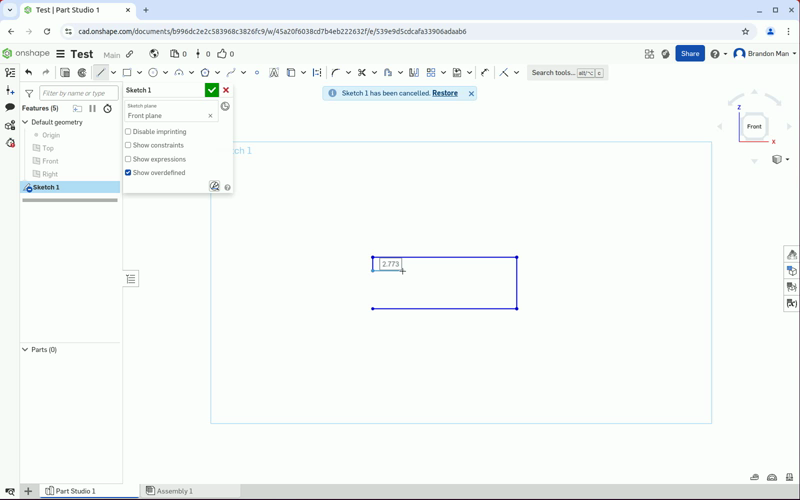
mouse_move(372, 295)
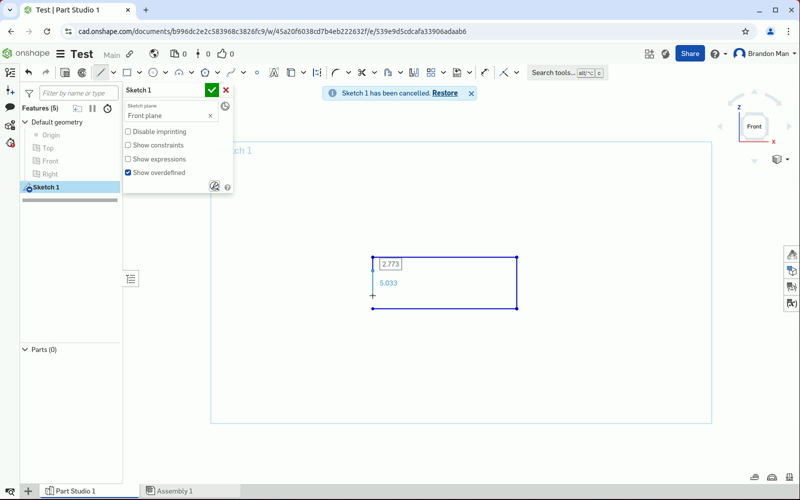
click(372, 295)
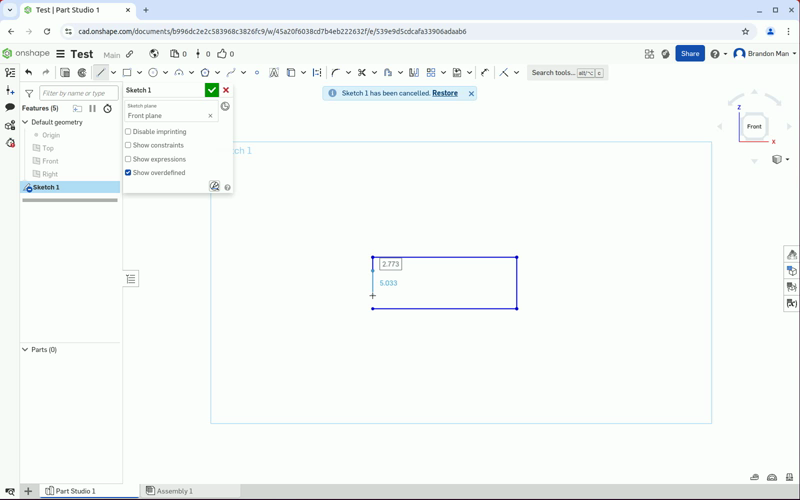
key_up(shift)
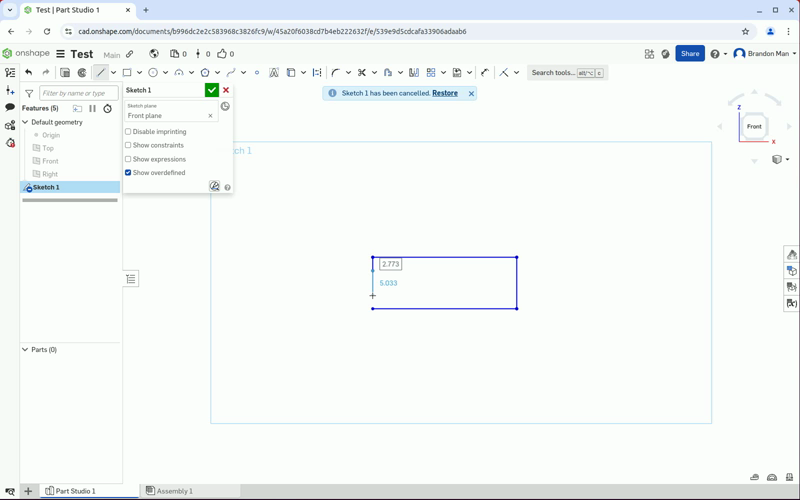
mouse_move(402, 295)
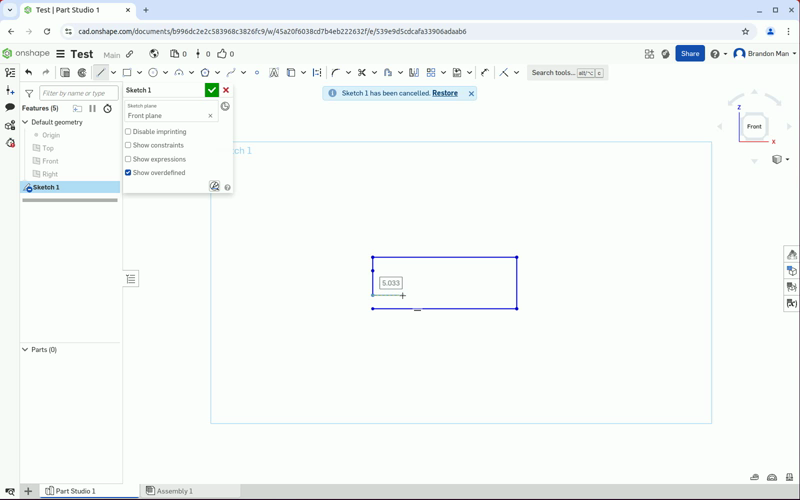
key_down(shift)
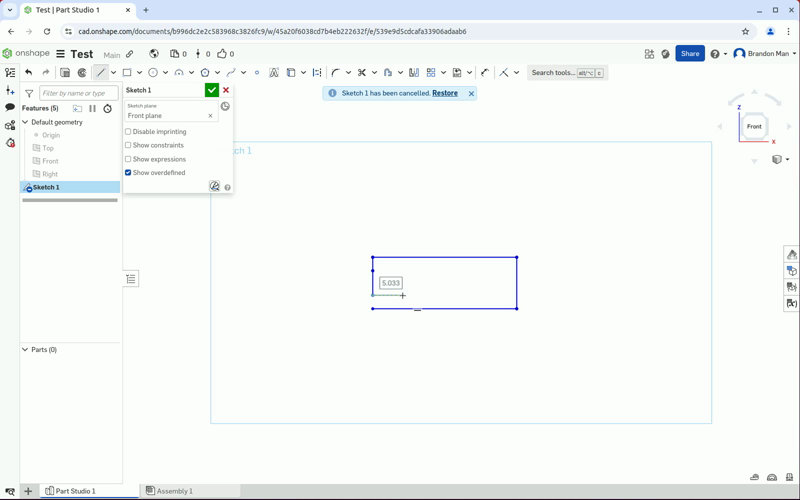
mouse_move(372, 308)
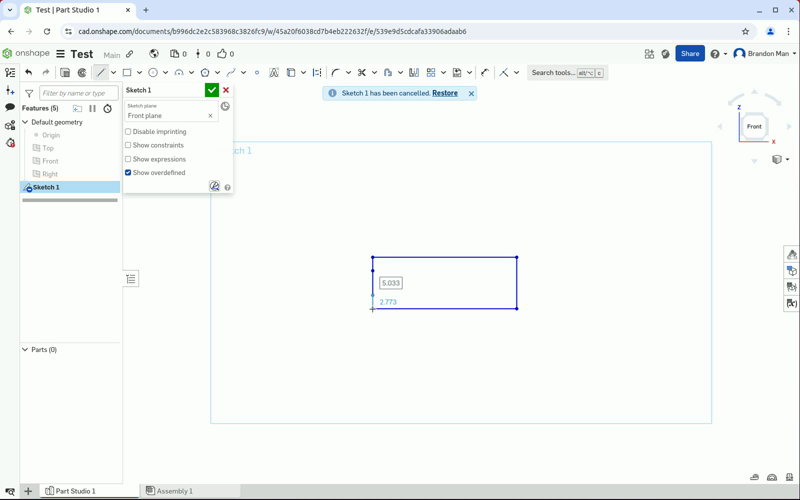
key_up(shift)
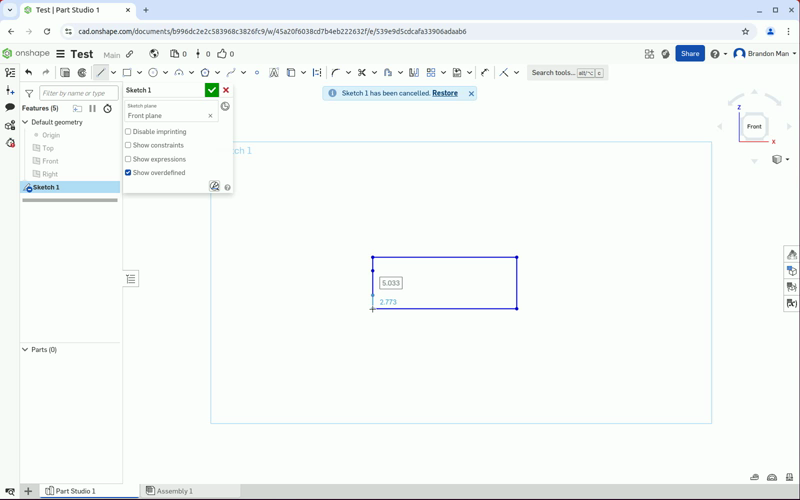
click(372, 308)
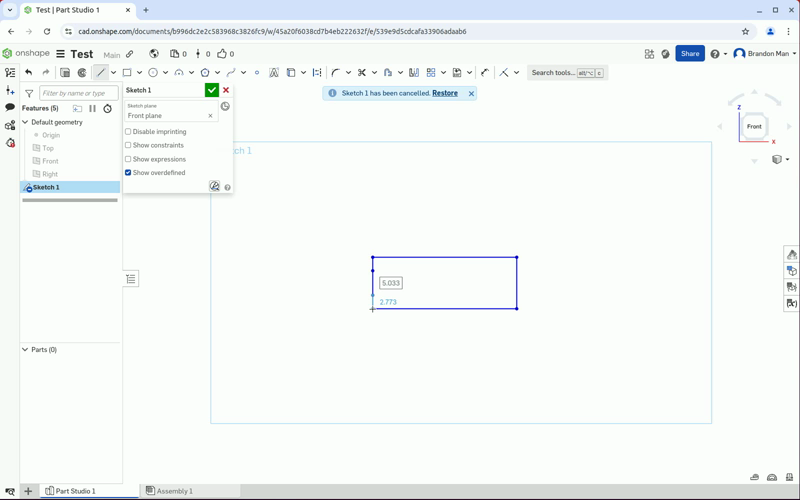
key(esc)
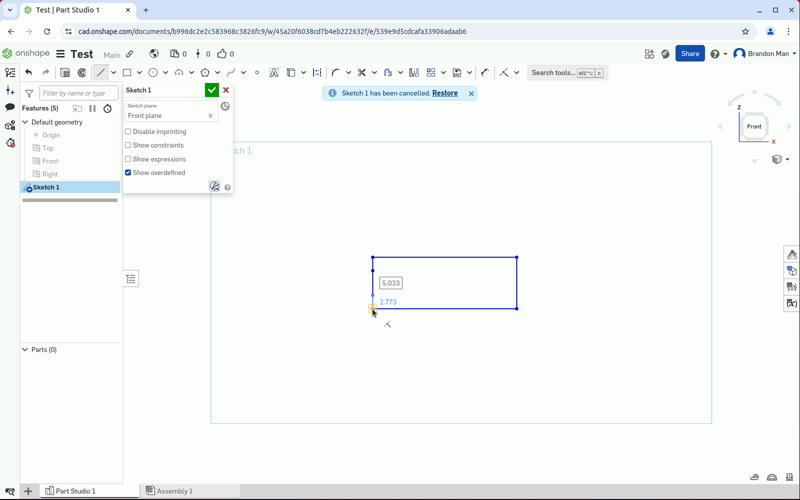
mouse_move(508, 285)
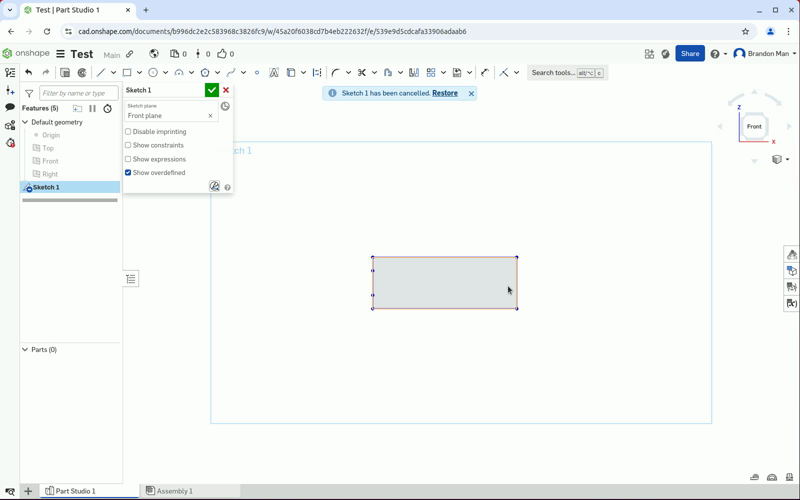
click(508, 285)
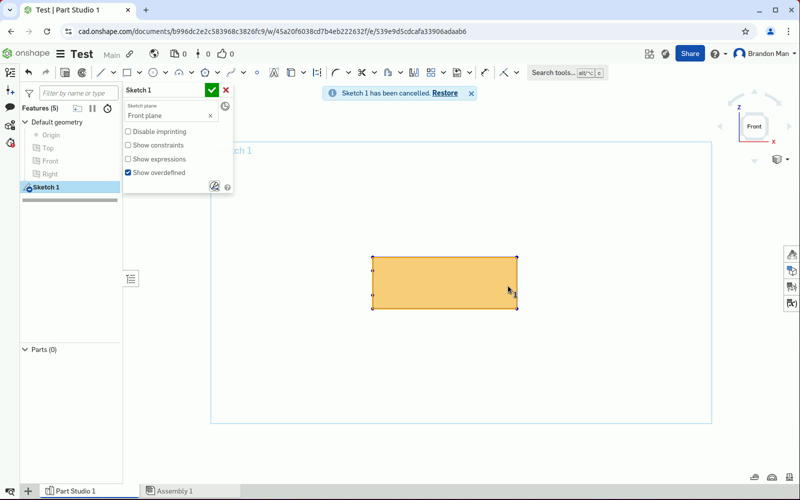
mouse_move(73, 352)
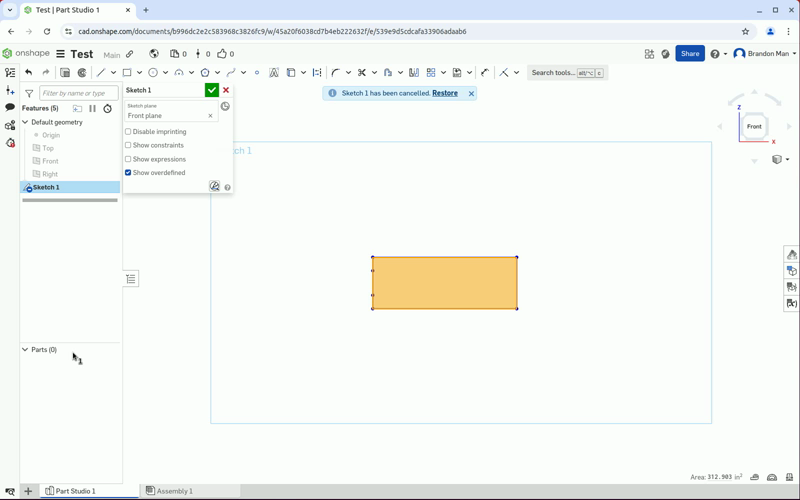
key(shift+y)
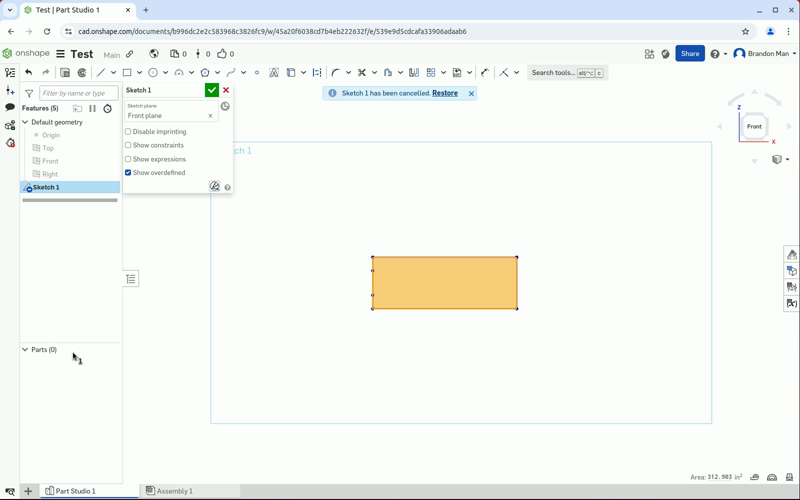
key(shift+e)
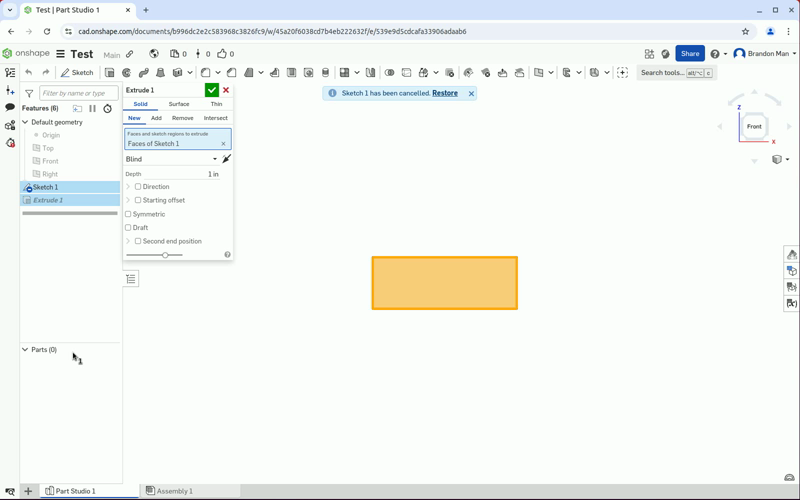
mouse_move(143, 106)
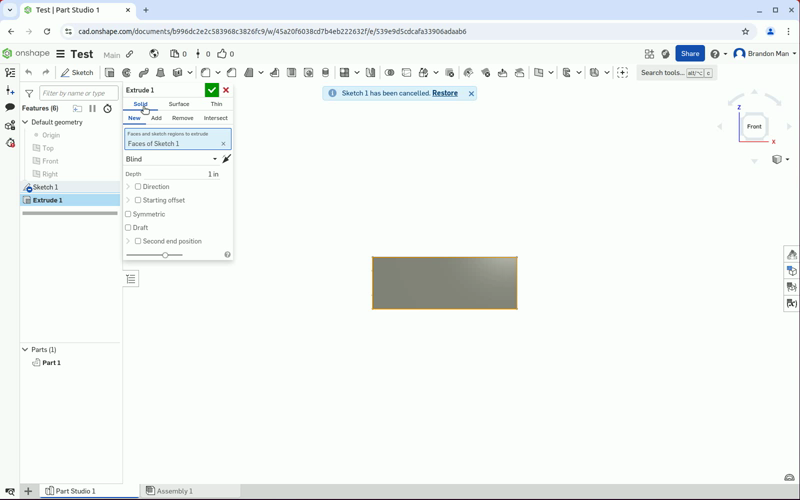
click(143, 106)
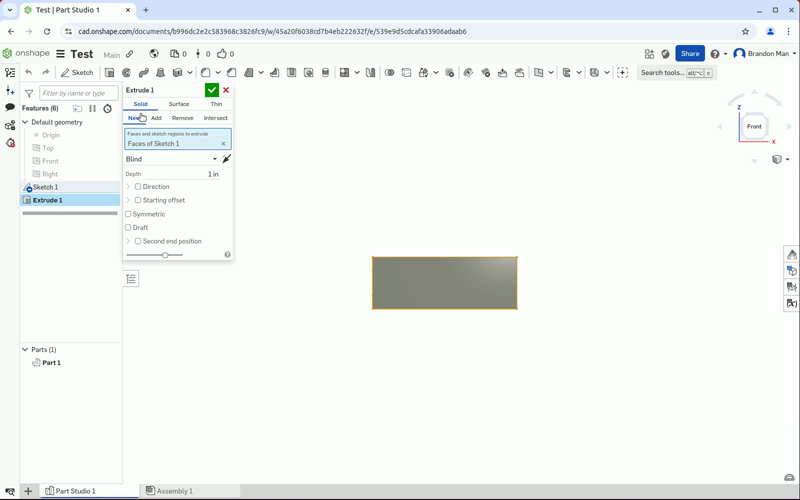
mouse_move(137, 120)
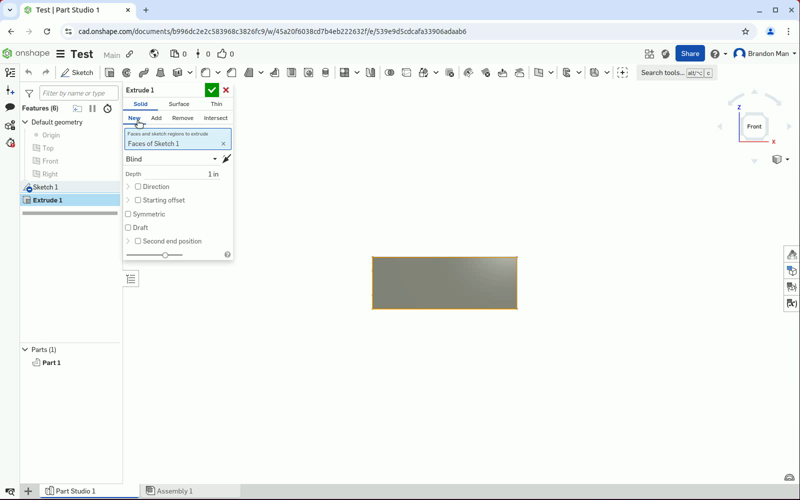
click(137, 120)
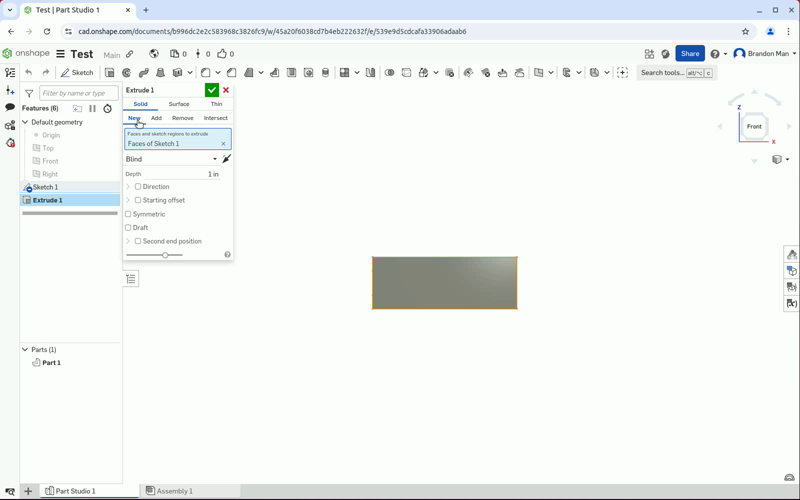
key(tab, 4)
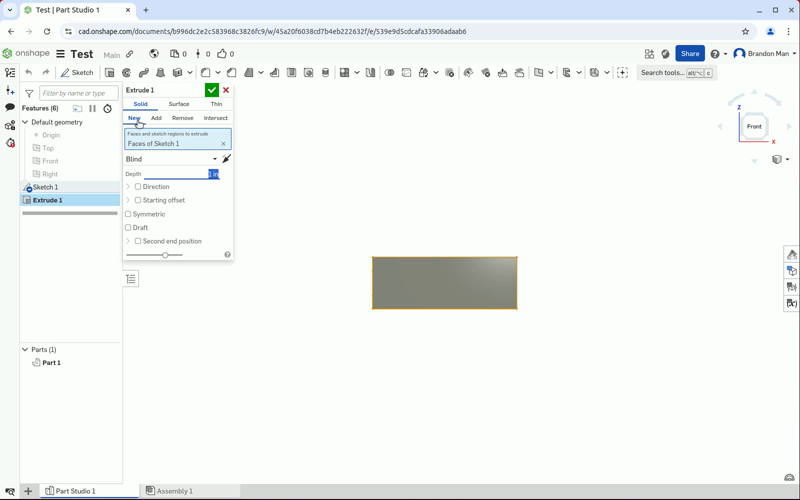
text(4.814)
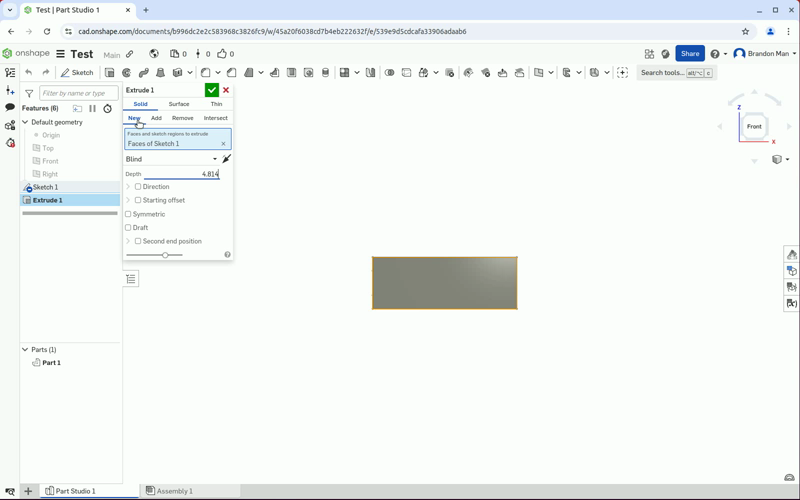
key(tab, 3)
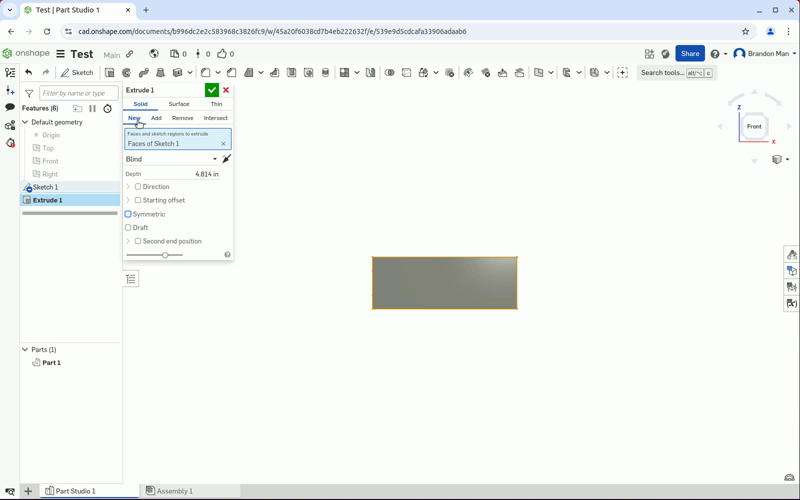
key(space)
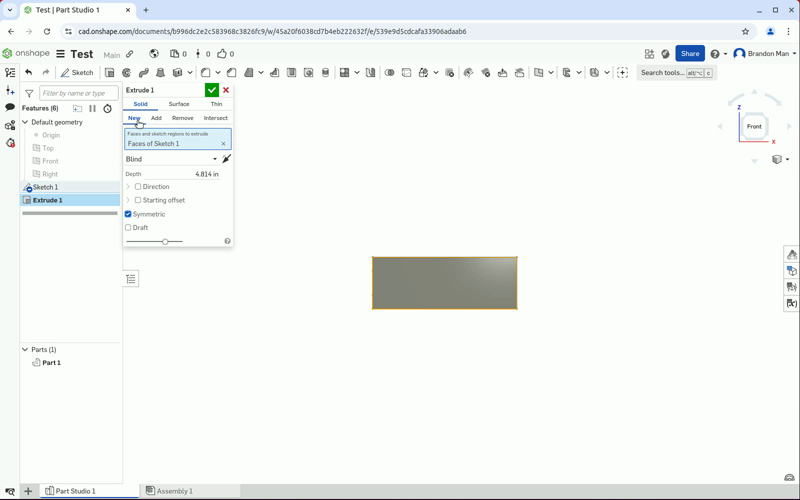
key(enter)
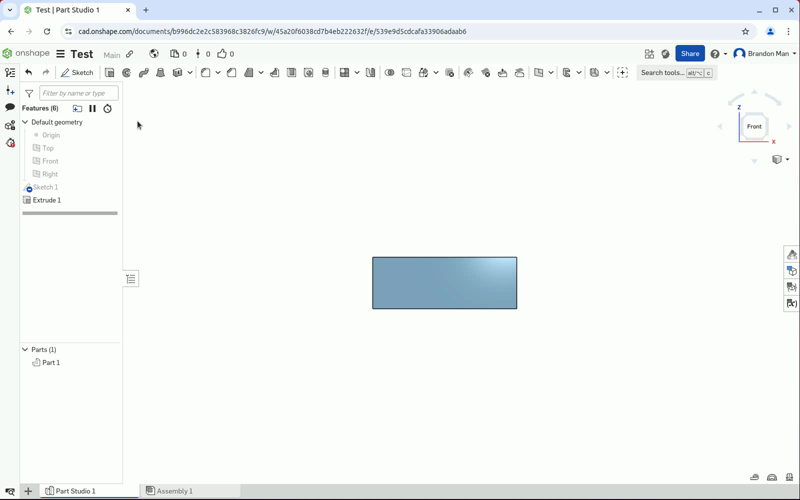
key(shift+h)
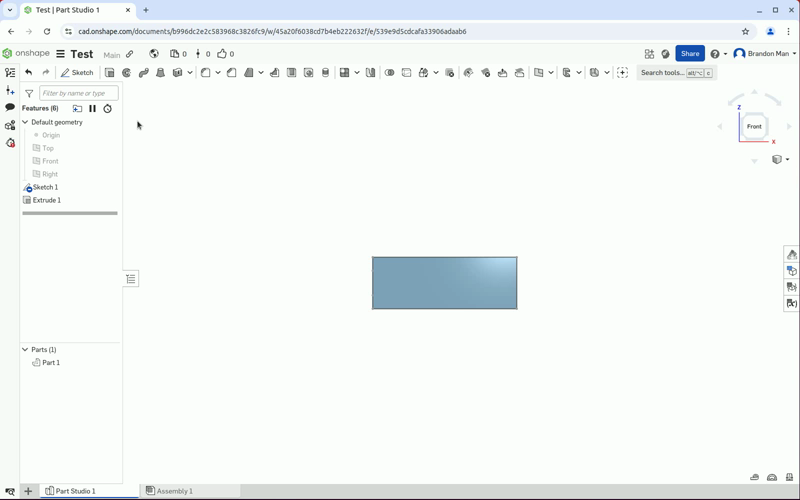
key(shift+h)
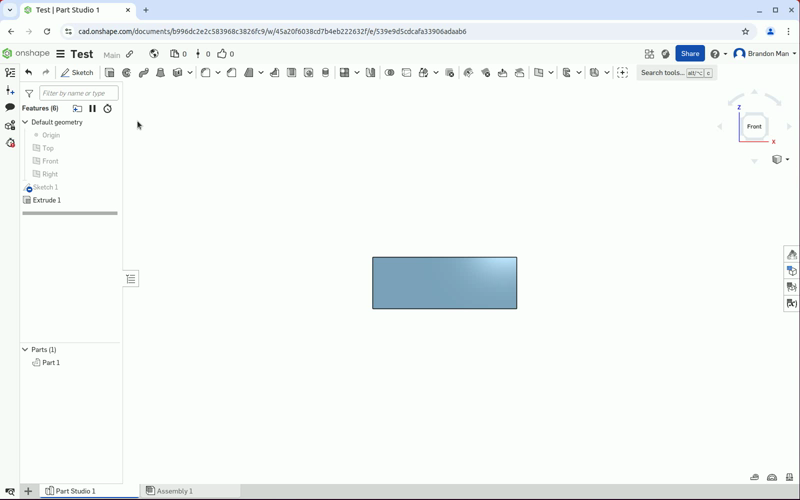
mouse_move(73, 189)
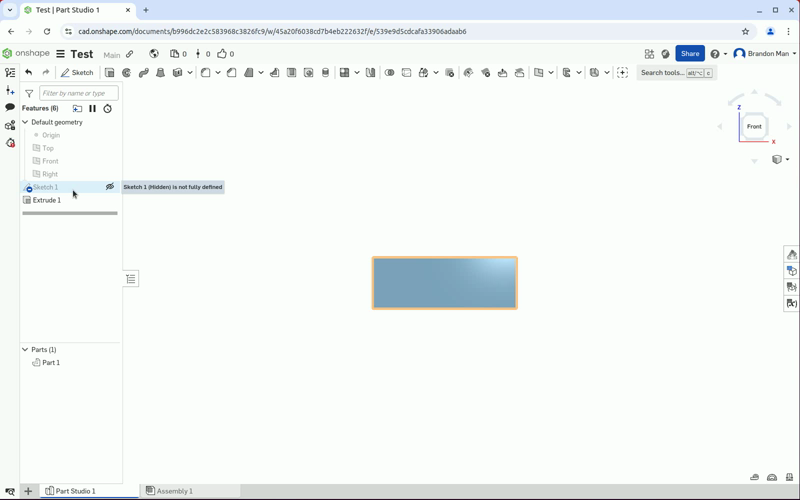
click(73, 189)
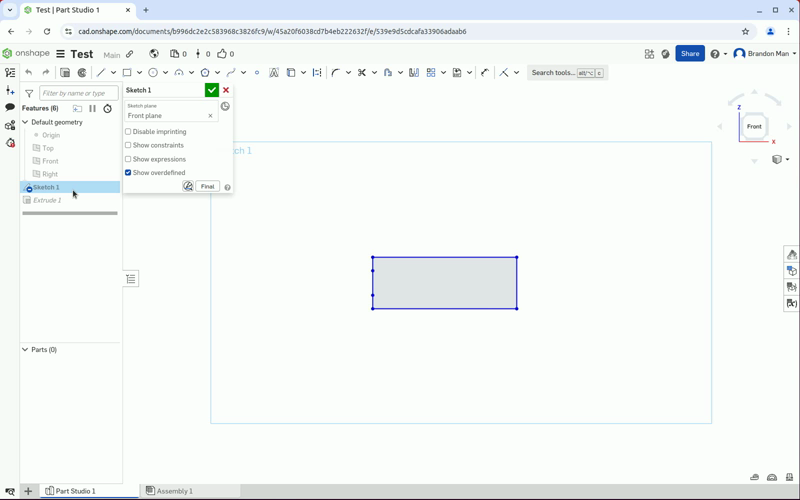
mouse_move(229, 92)
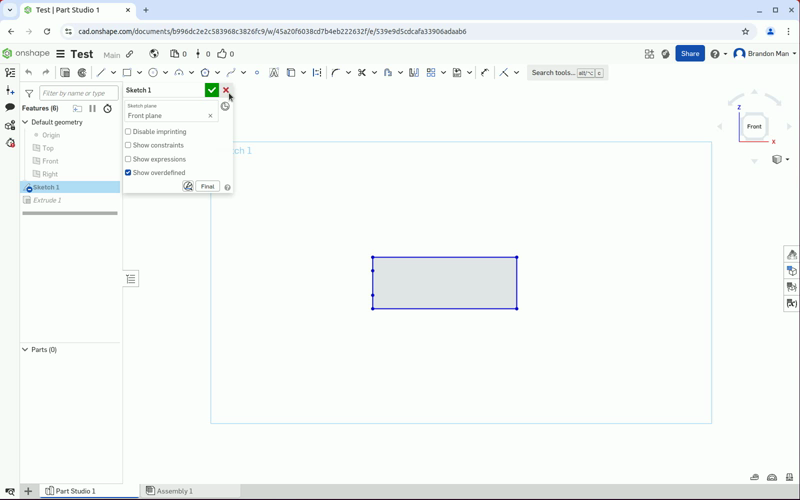
click(229, 92)
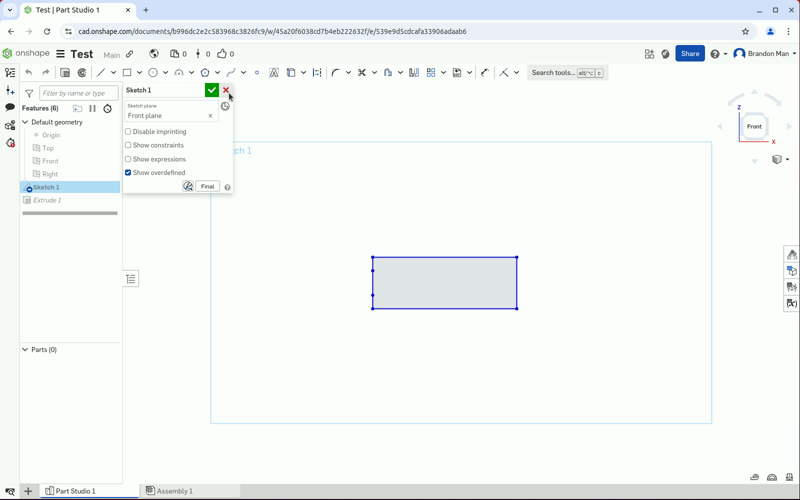
key(shift+s)
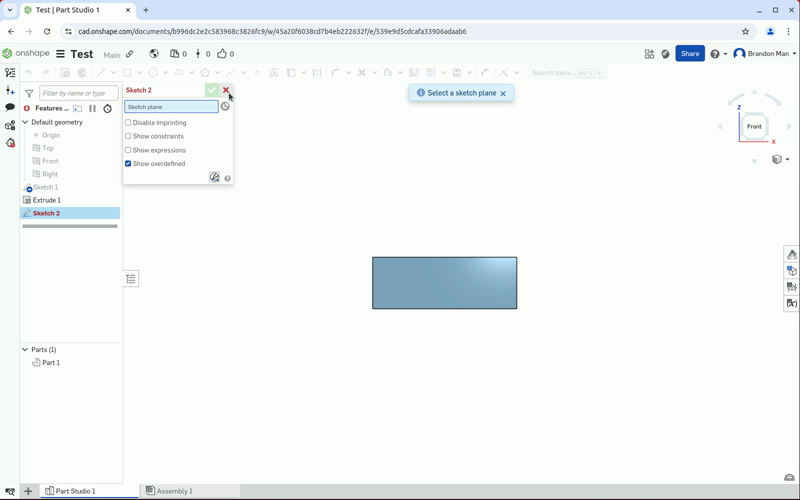
mouse_move(73, 163)
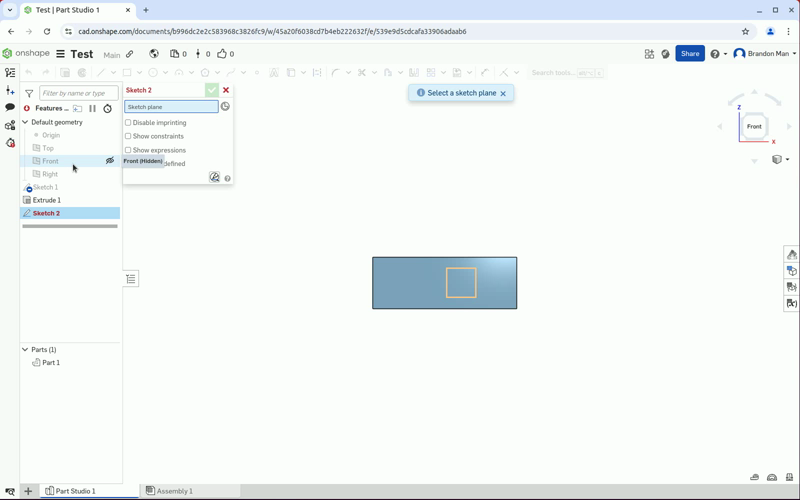
click(73, 163)
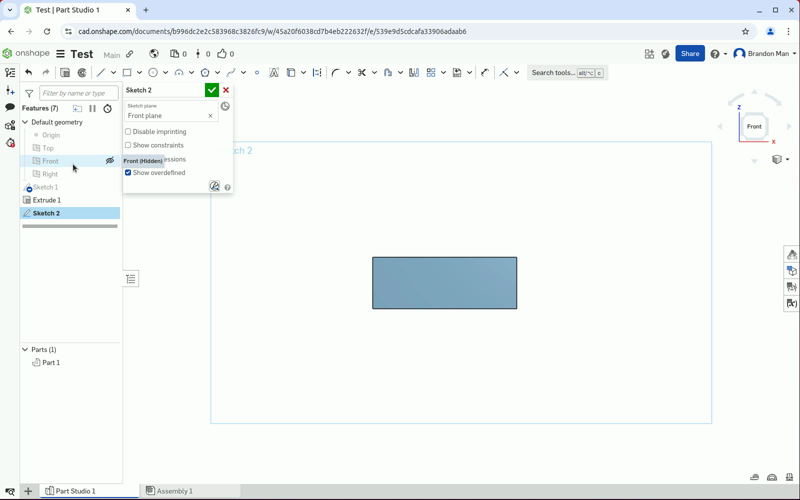
mouse_move(73, 352)
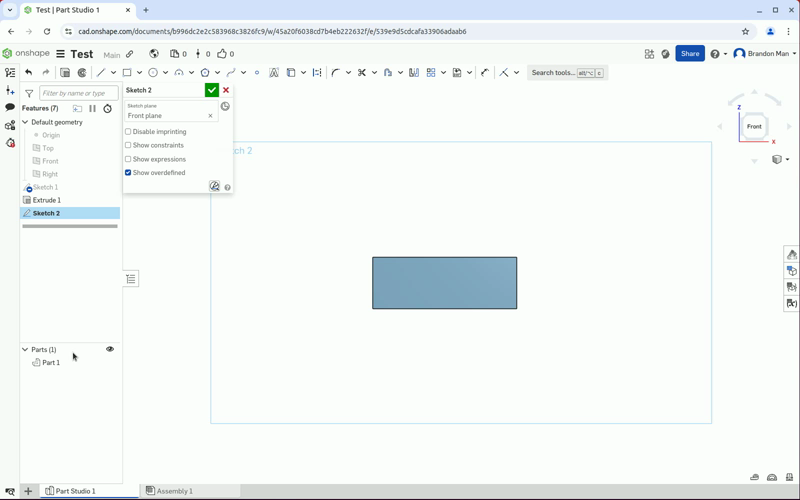
key(y)
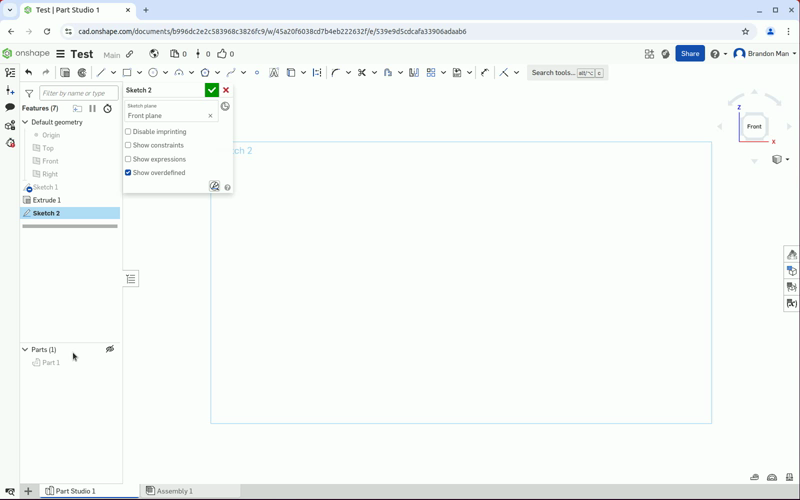
key(l)
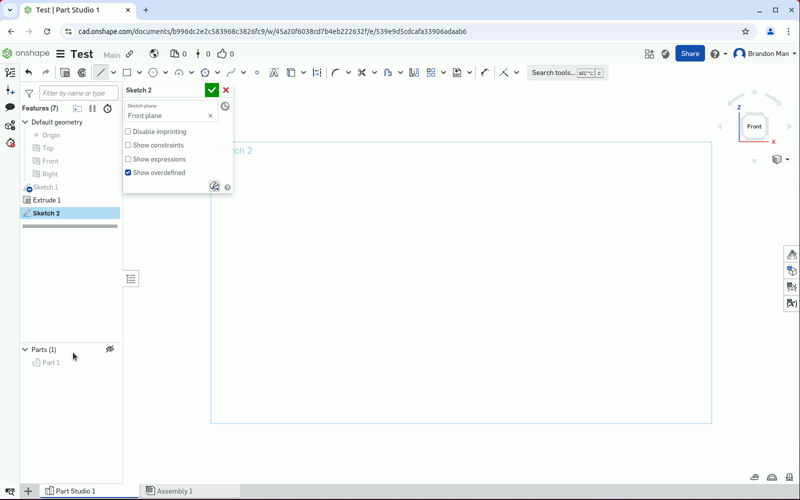
key_down(shift)
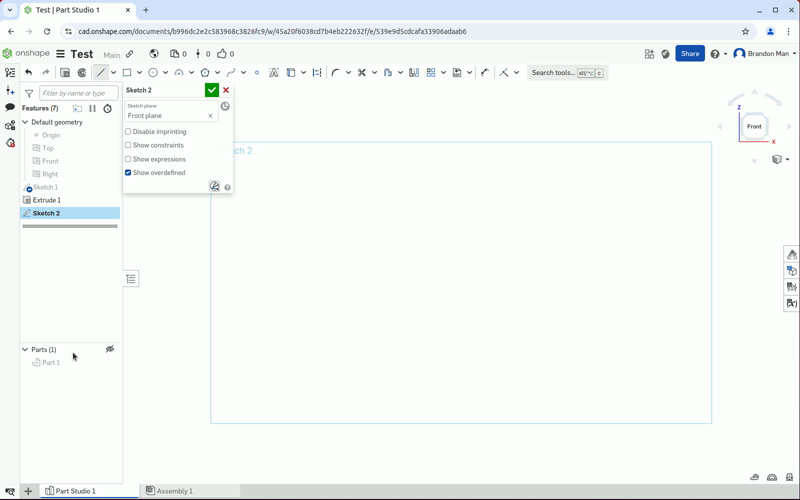
mouse_move(348, 295)
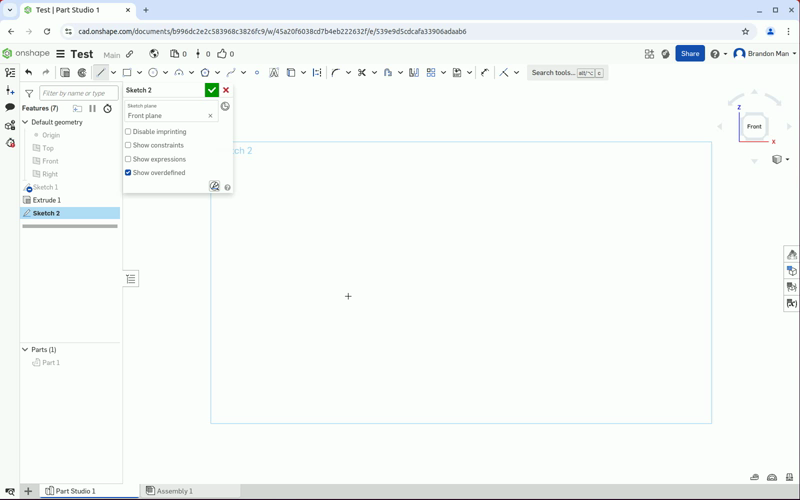
click(348, 295)
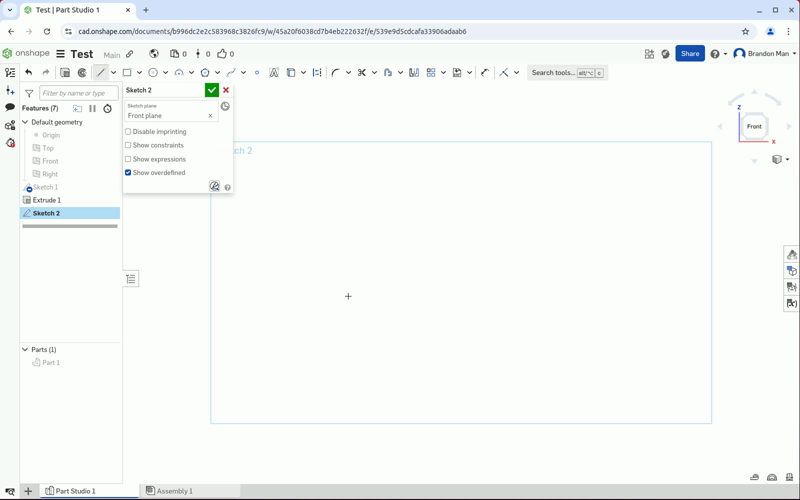
key_up(shift)
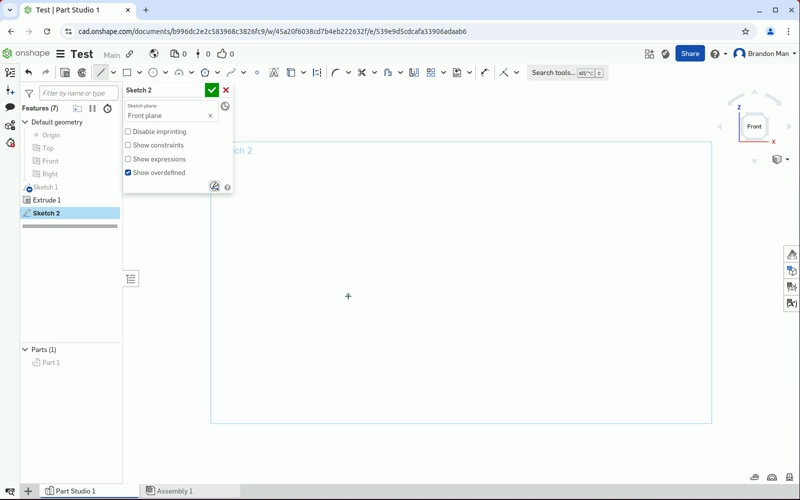
key_down(shift)
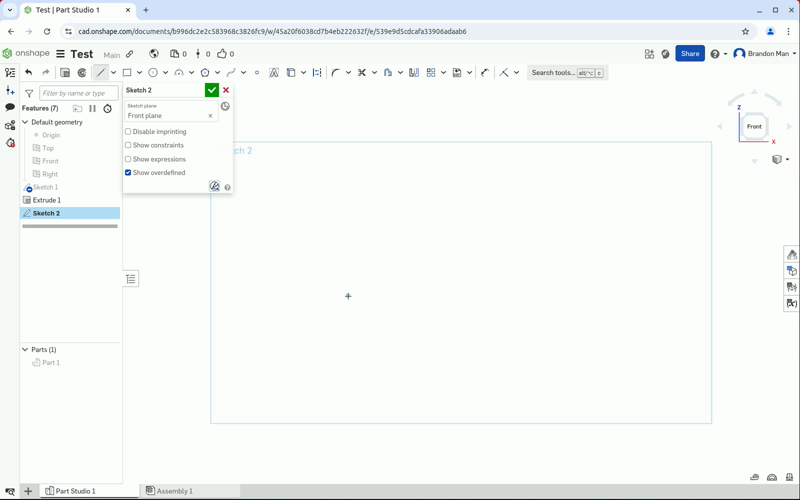
mouse_move(378, 295)
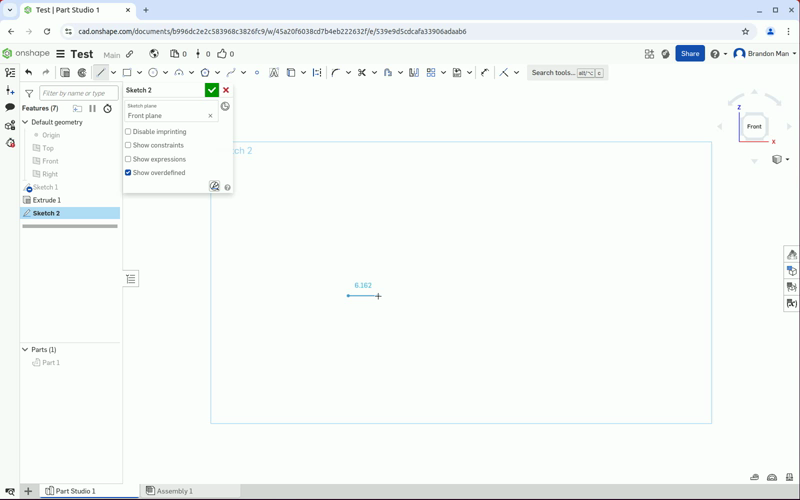
mouse_move(374, 295)
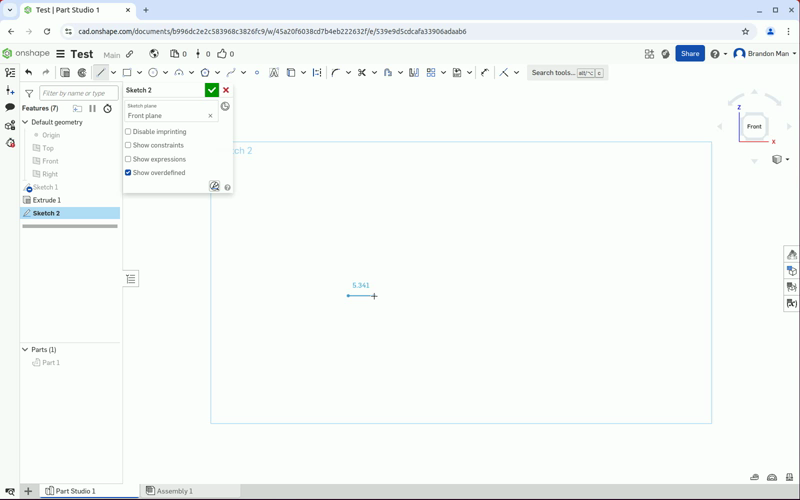
click(374, 295)
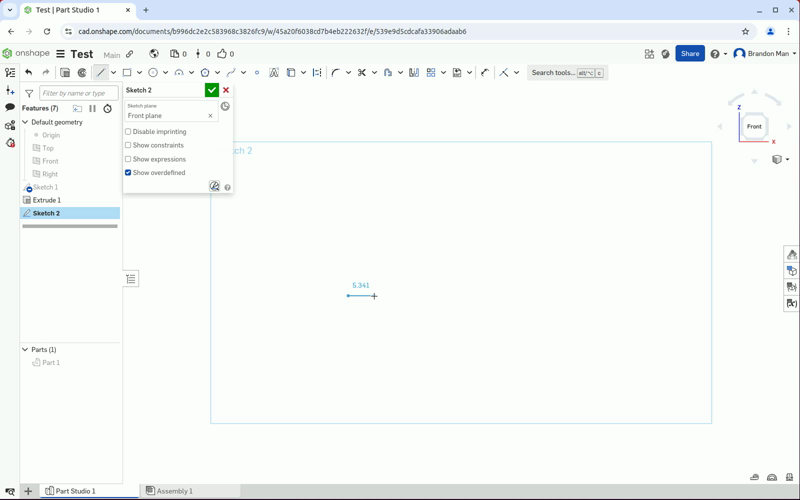
key_up(shift)
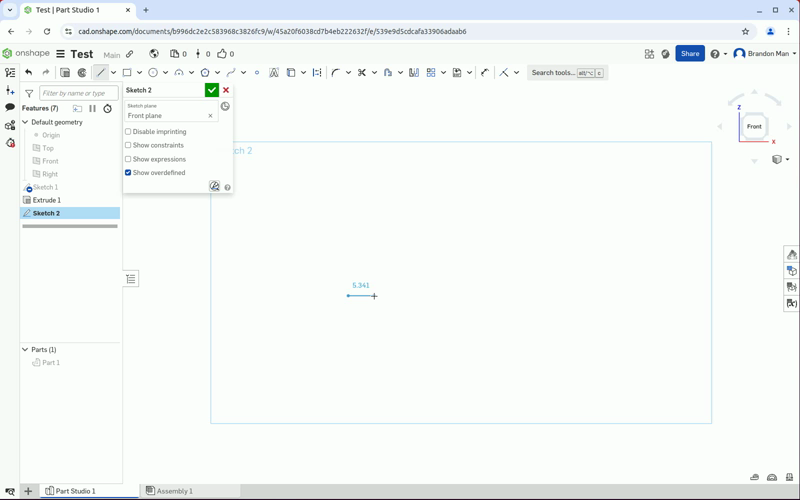
key_down(shift)
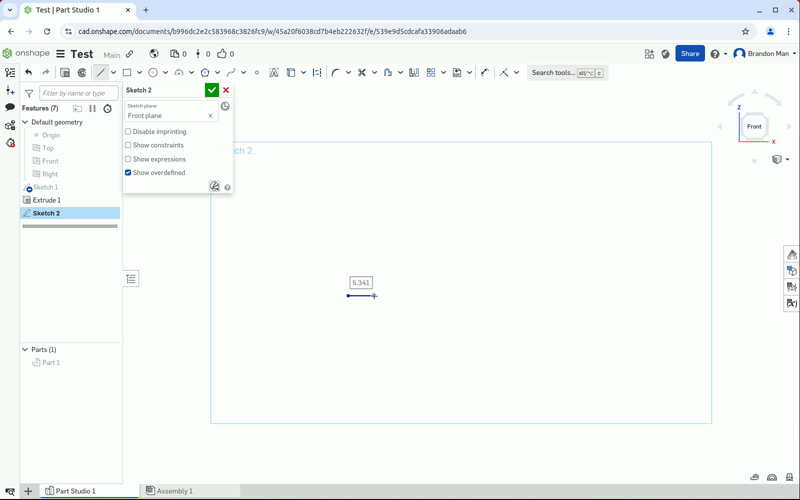
mouse_move(404, 295)
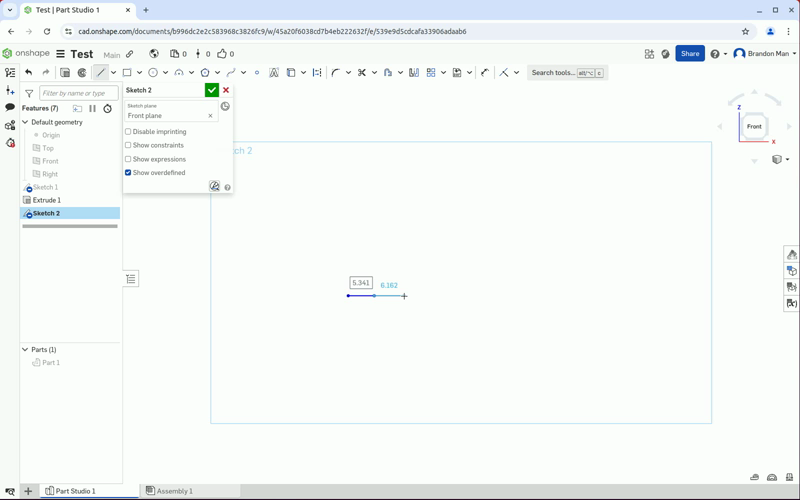
mouse_move(374, 269)
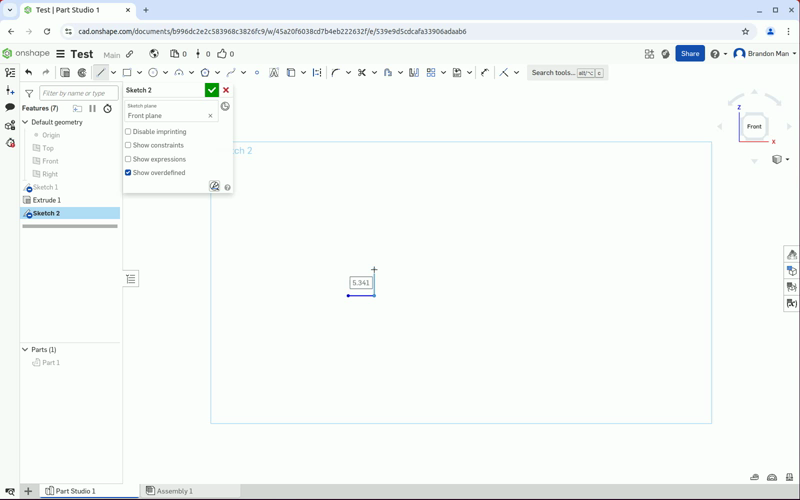
click(374, 269)
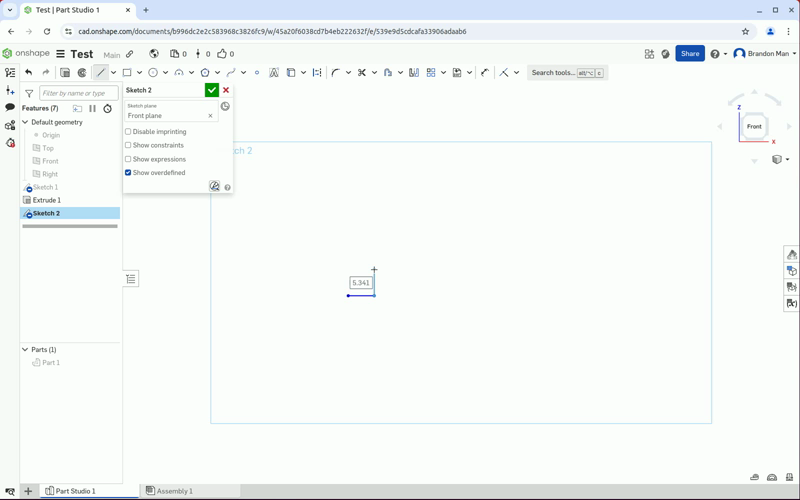
key_up(shift)
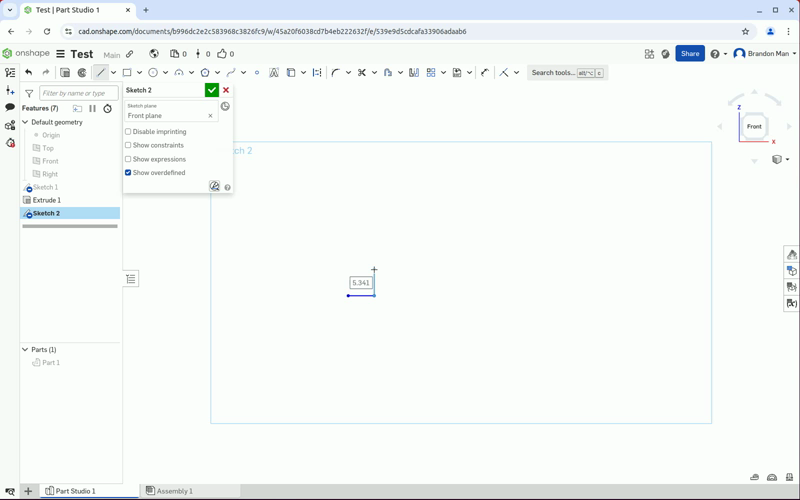
key_down(shift)
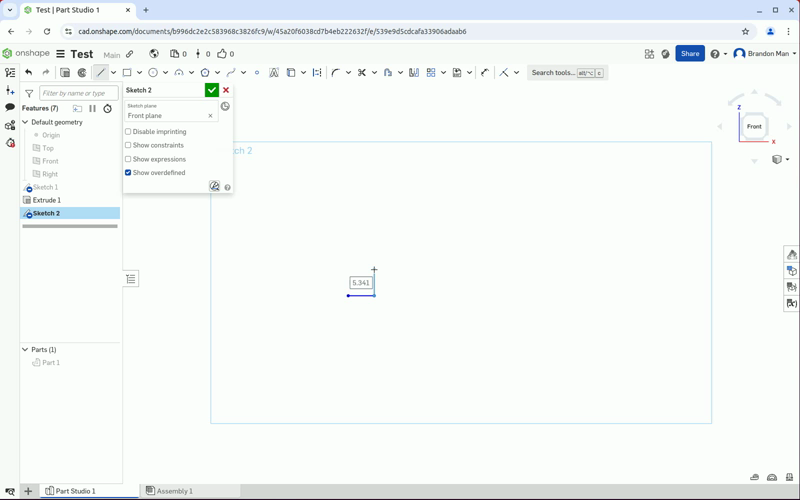
mouse_move(404, 269)
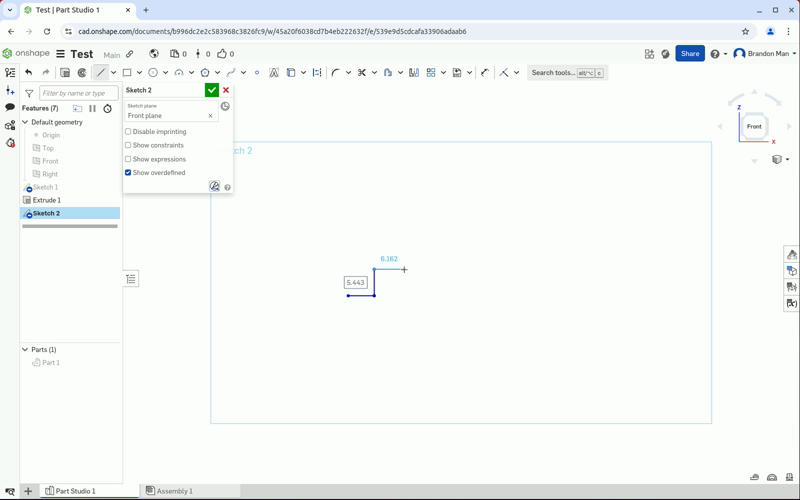
mouse_move(348, 269)
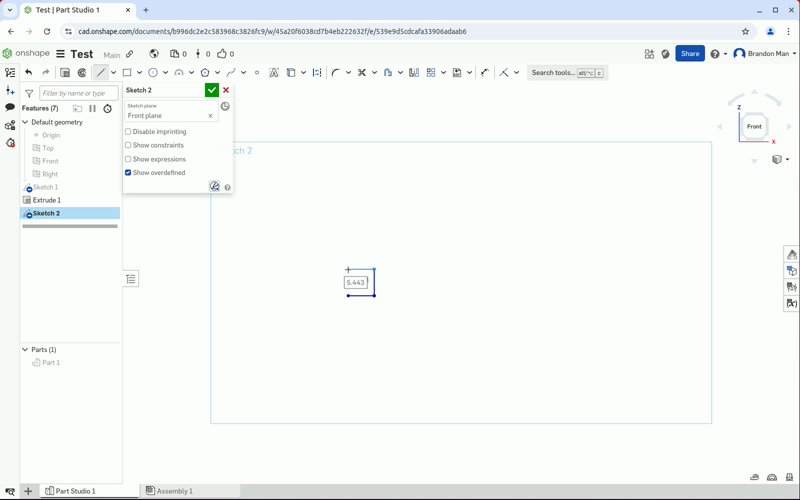
click(348, 269)
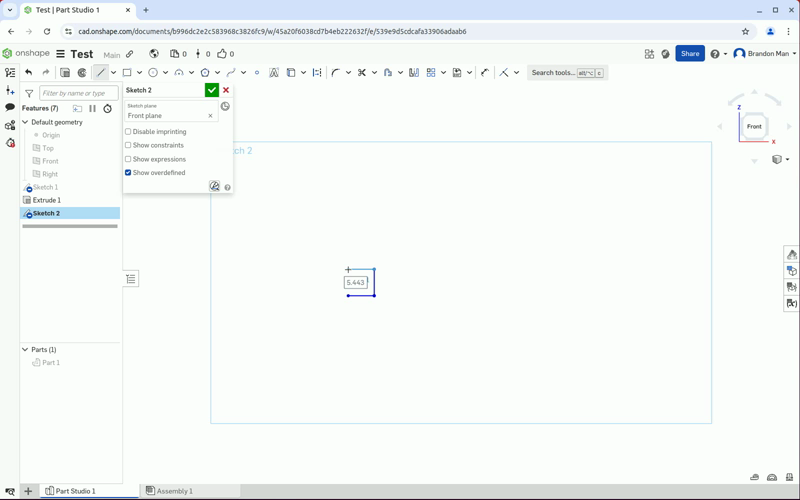
key_up(shift)
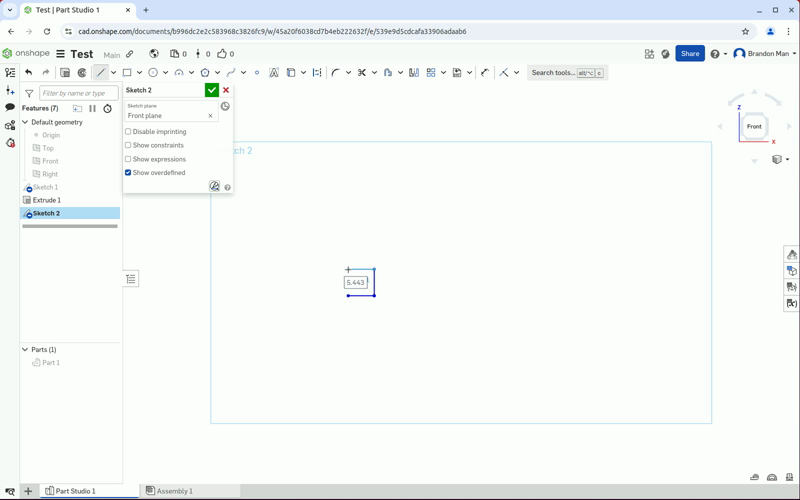
mouse_move(378, 269)
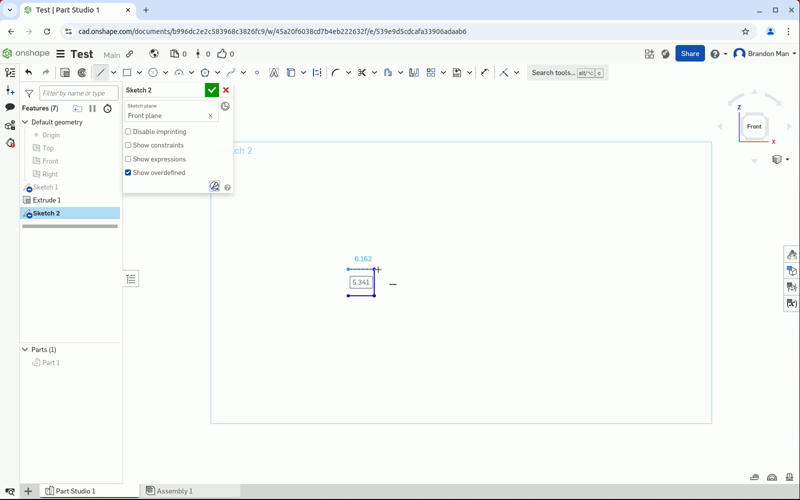
key_down(shift)
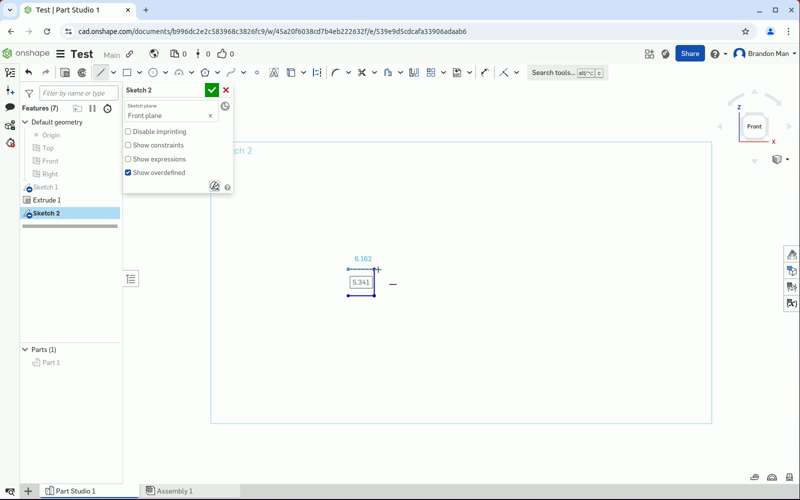
mouse_move(348, 295)
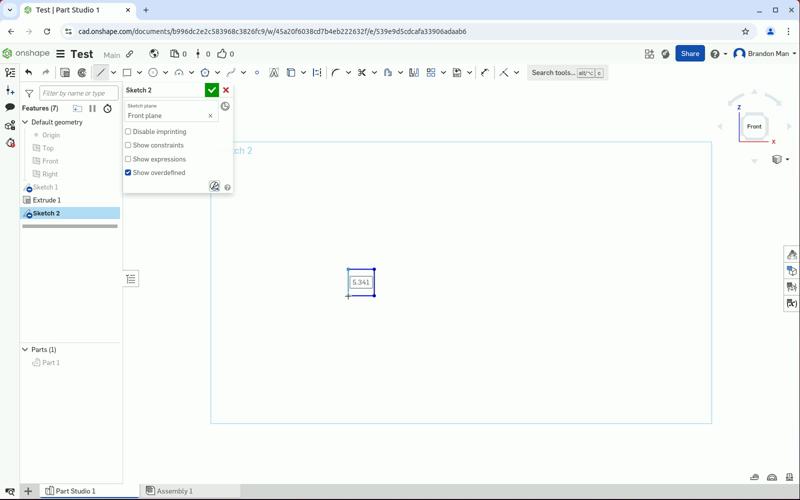
key_up(shift)
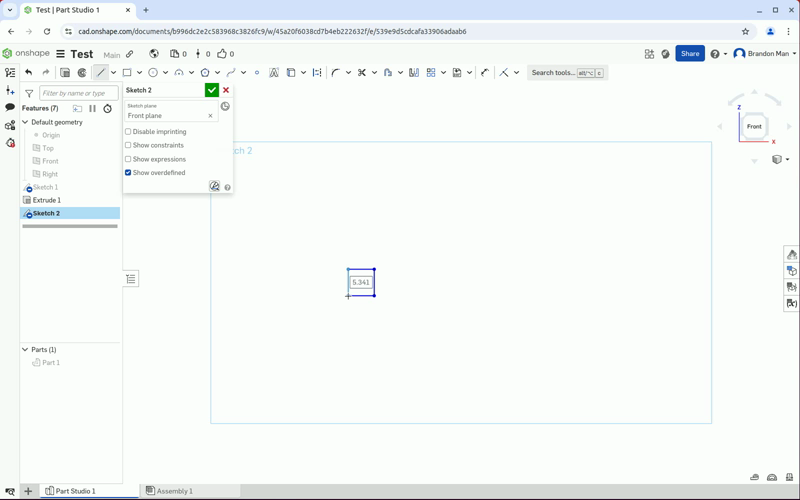
click(348, 295)
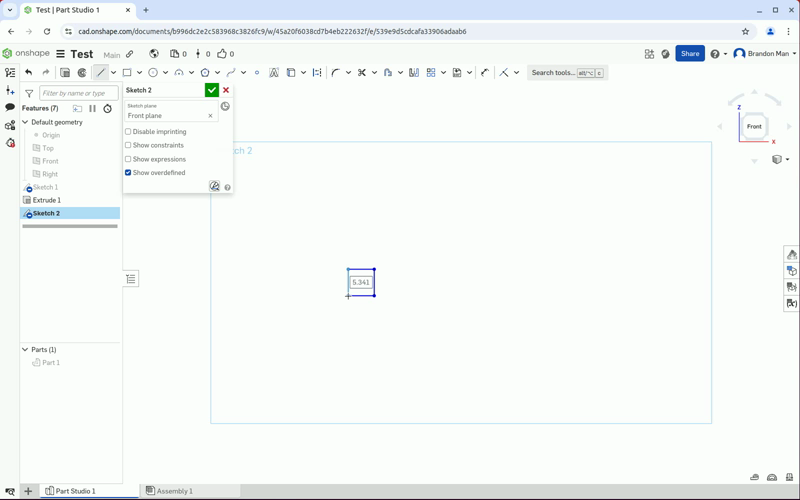
key(esc)
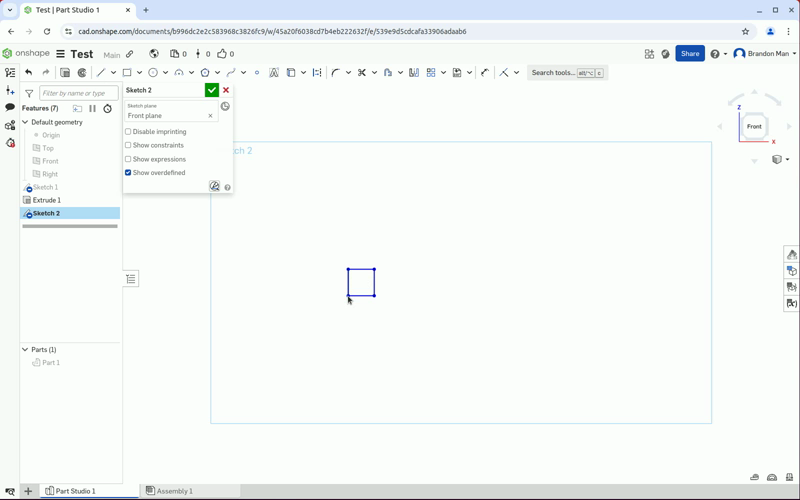
mouse_move(364, 291)
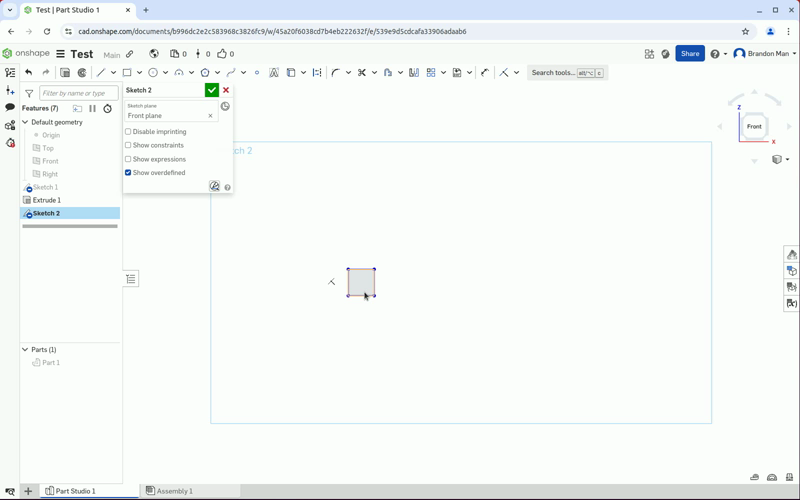
scroll(6)
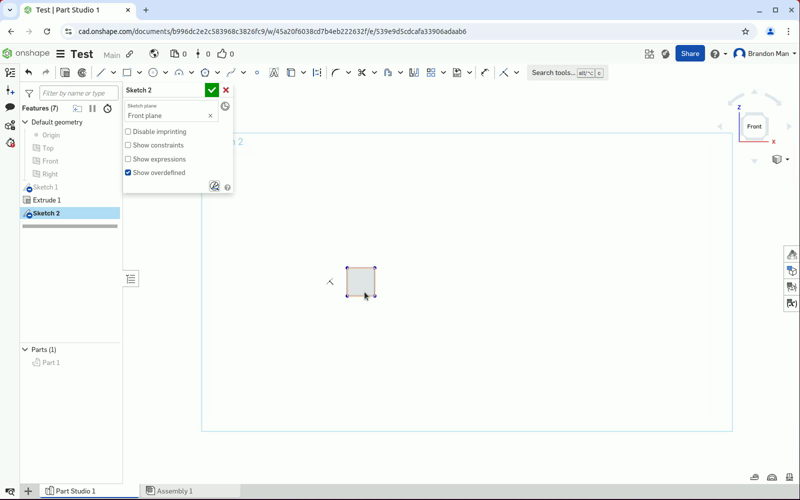
scroll(6)
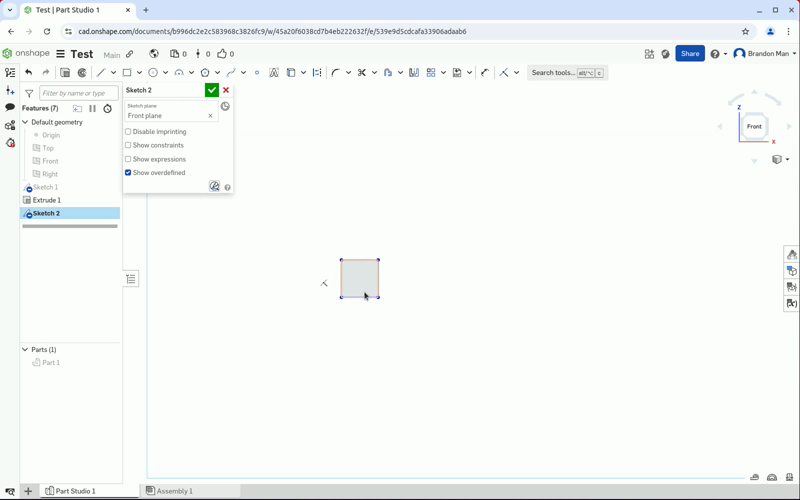
scroll(6)
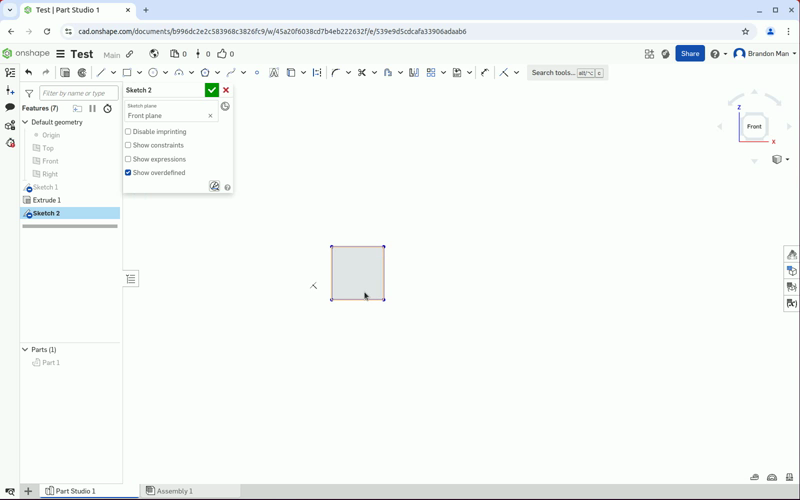
scroll(6)
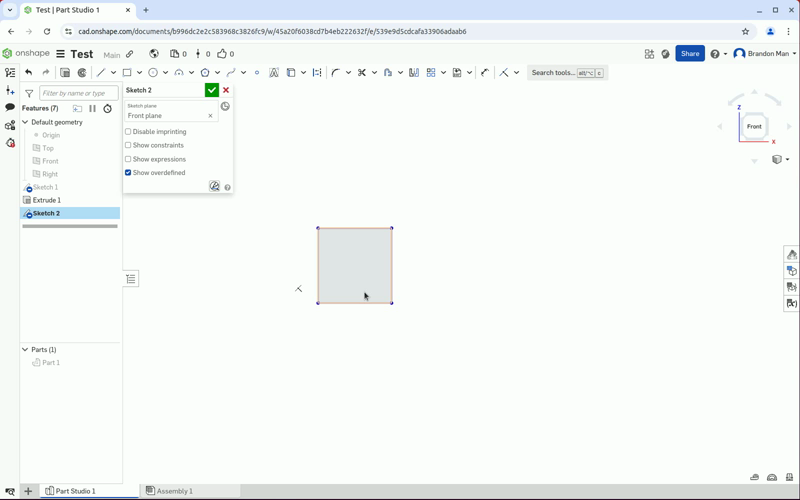
scroll(6)
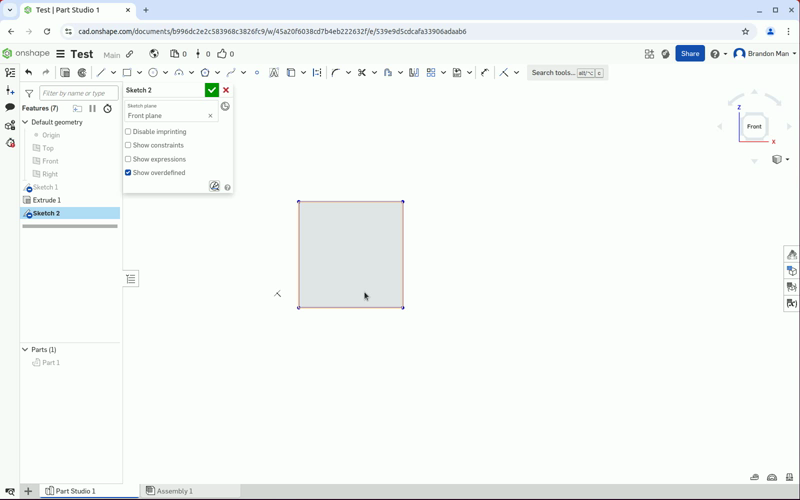
scroll(6)
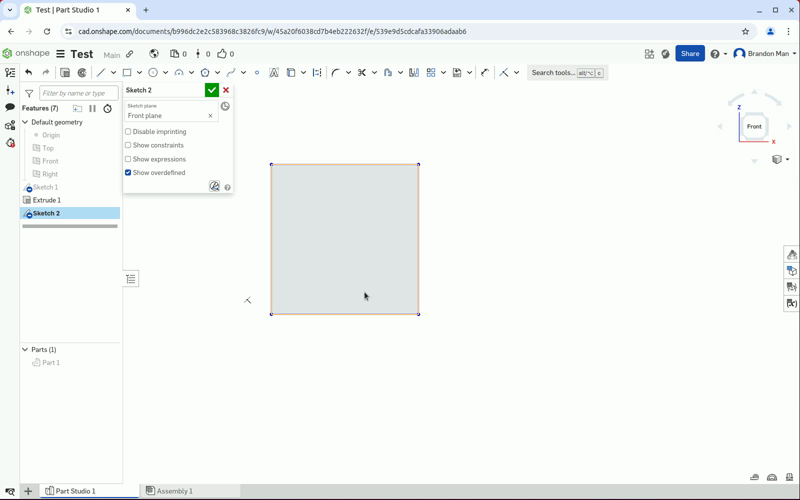
scroll(6)
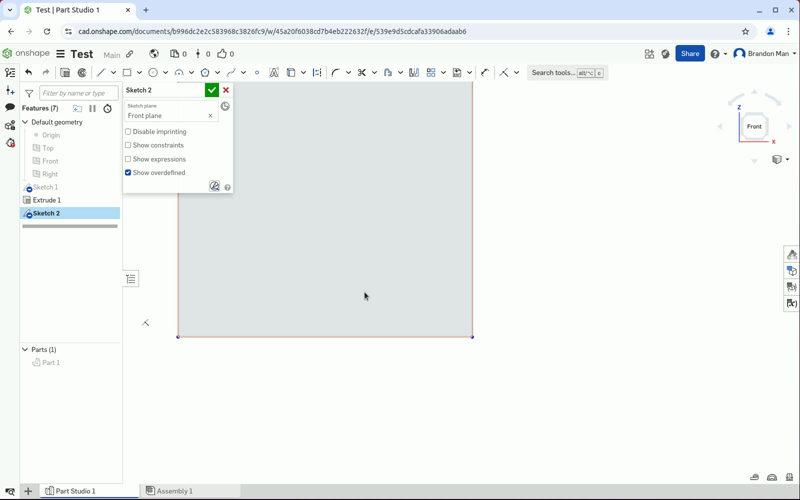
click(364, 291)
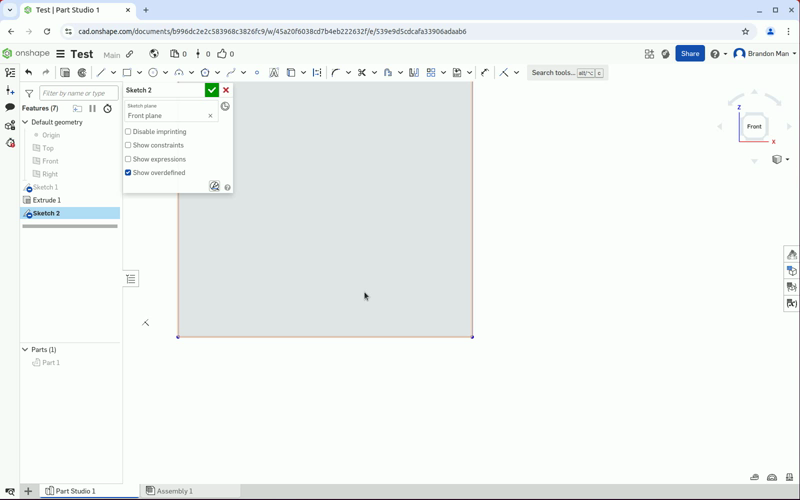
scroll(-6)
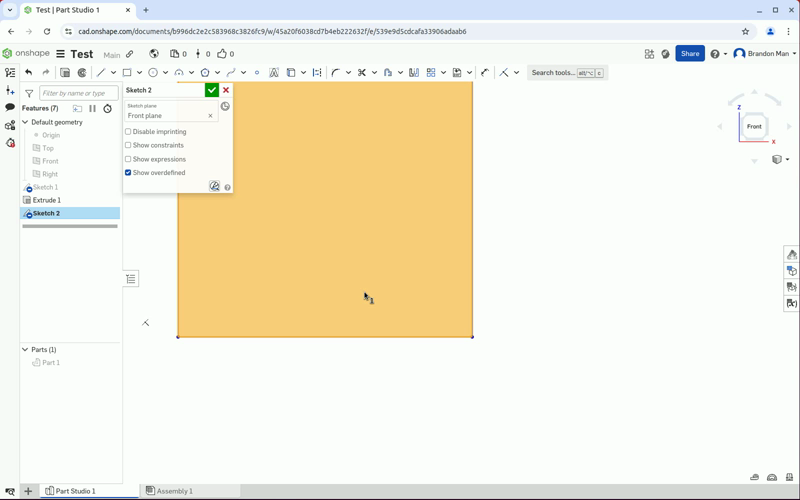
scroll(-6)
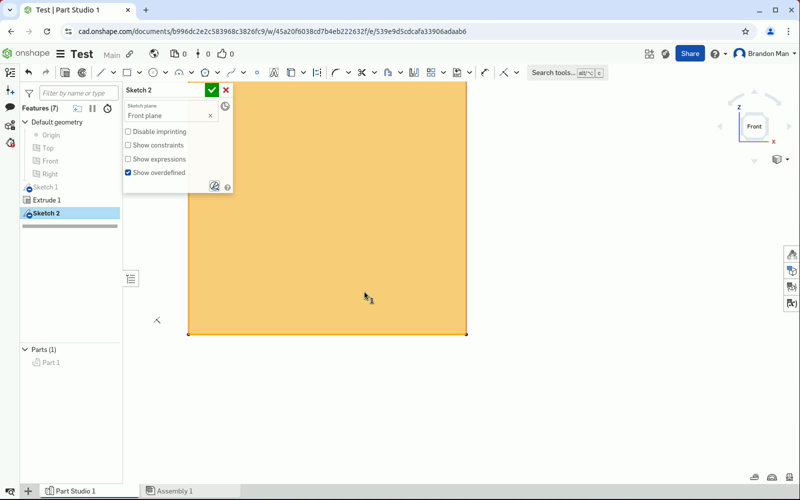
scroll(-6)
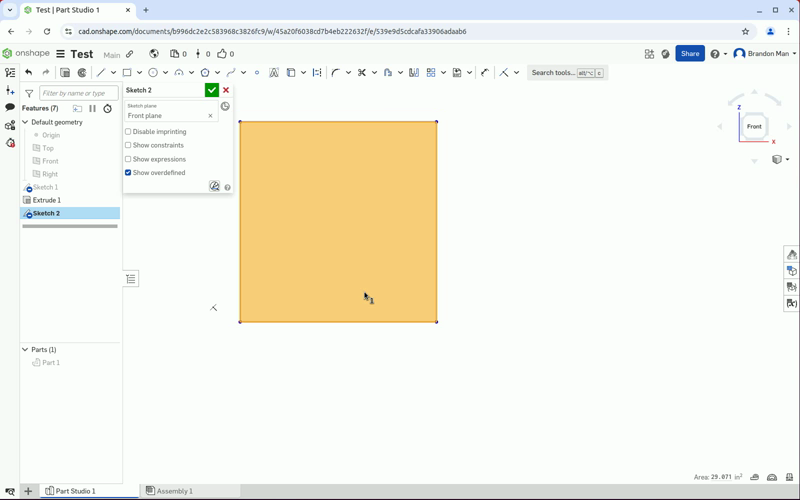
scroll(-6)
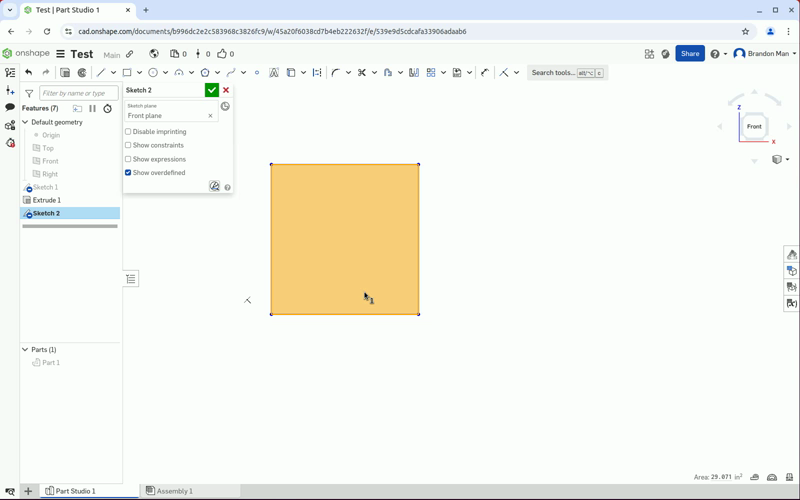
scroll(-6)
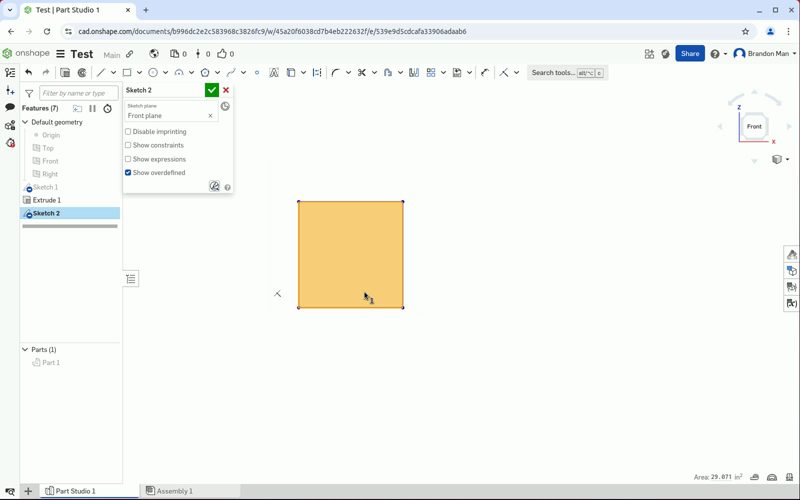
scroll(-6)
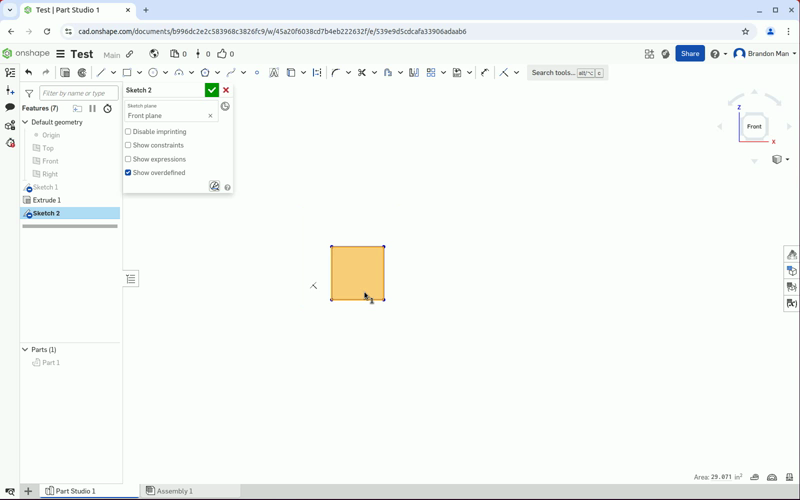
scroll(-6)
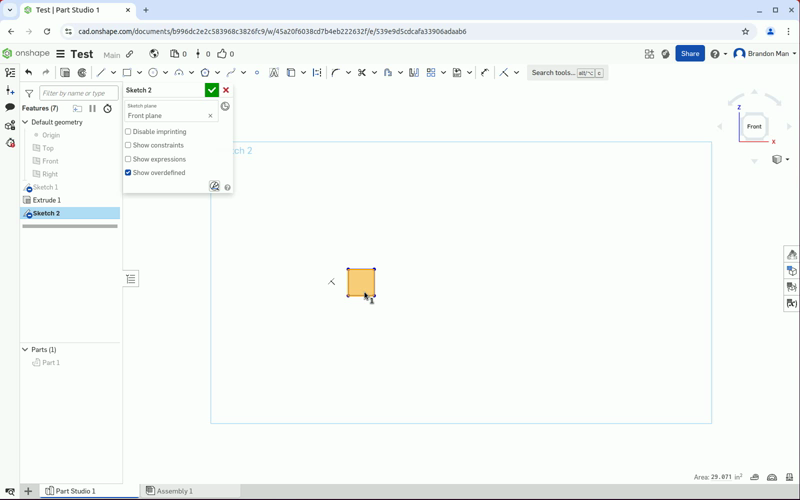
mouse_move(73, 352)
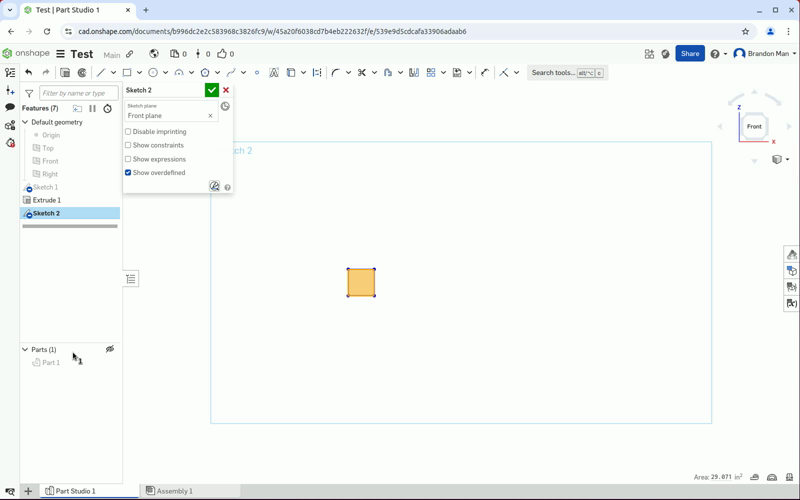
key(shift+y)
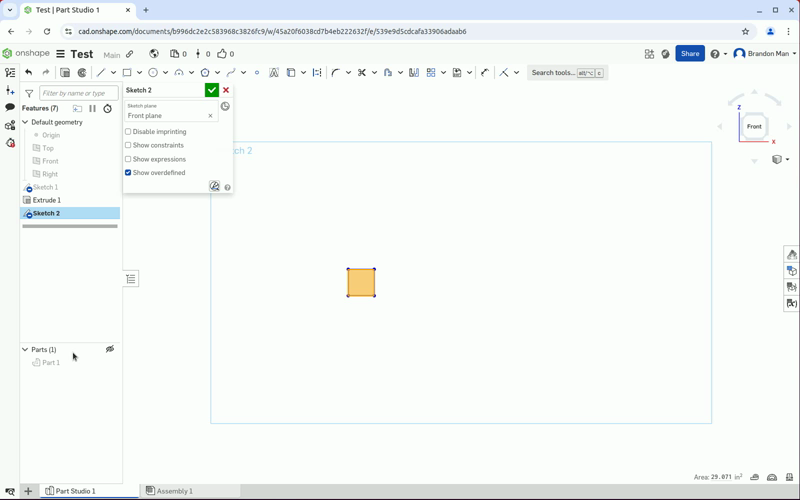
key(shift+e)
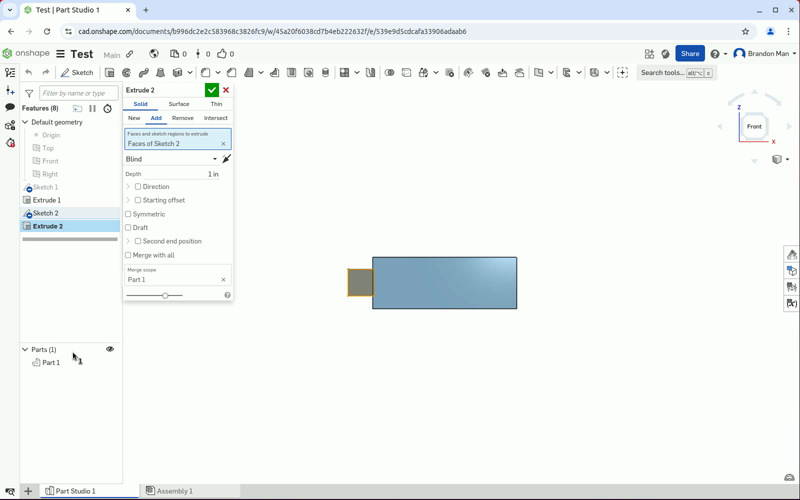
mouse_move(143, 106)
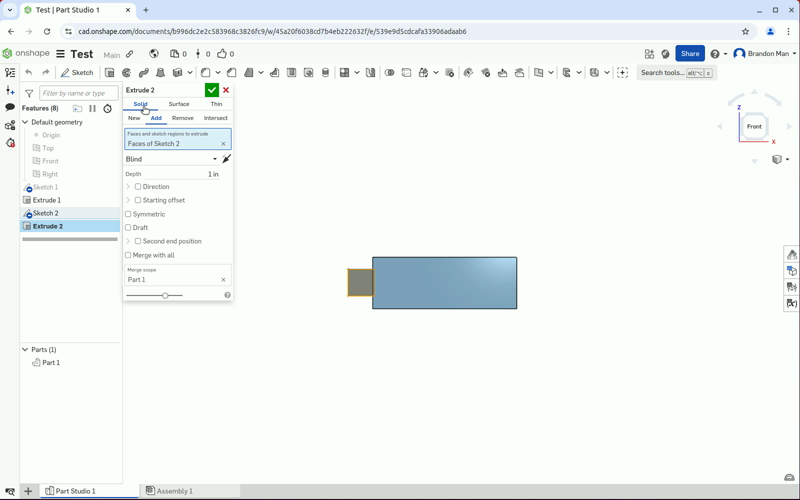
click(143, 106)
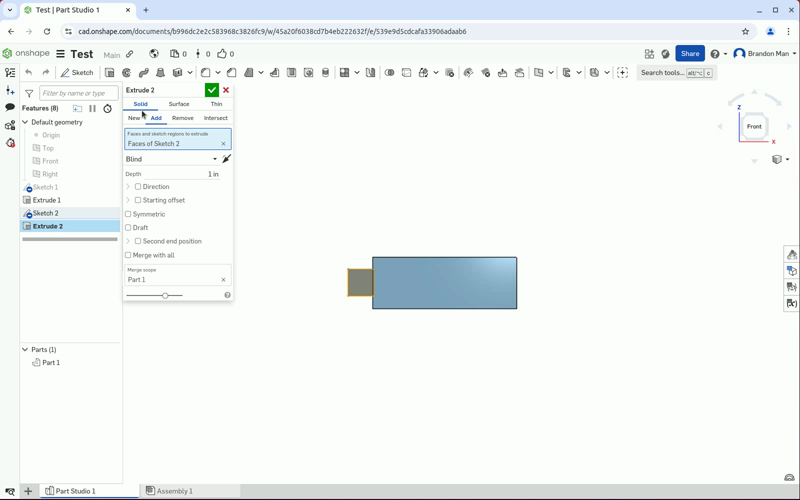
mouse_move(137, 120)
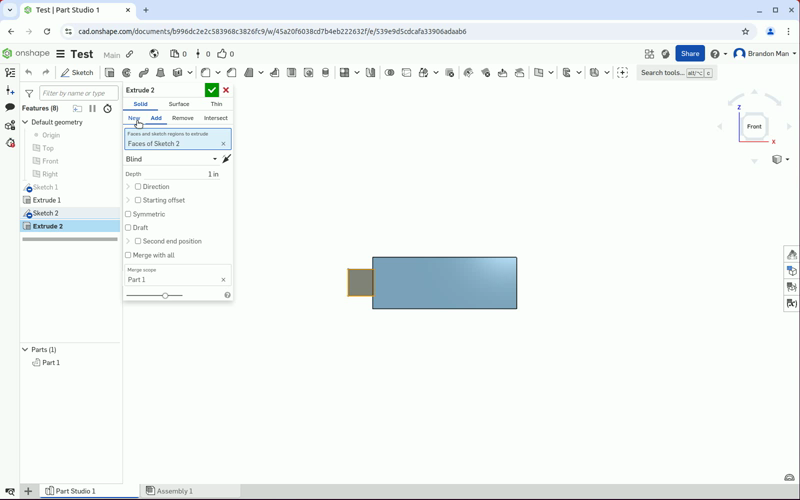
click(137, 120)
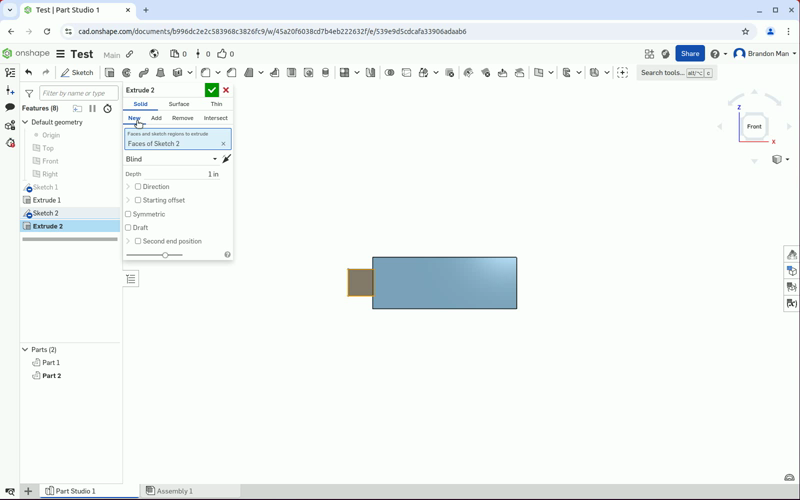
key(tab, 4)
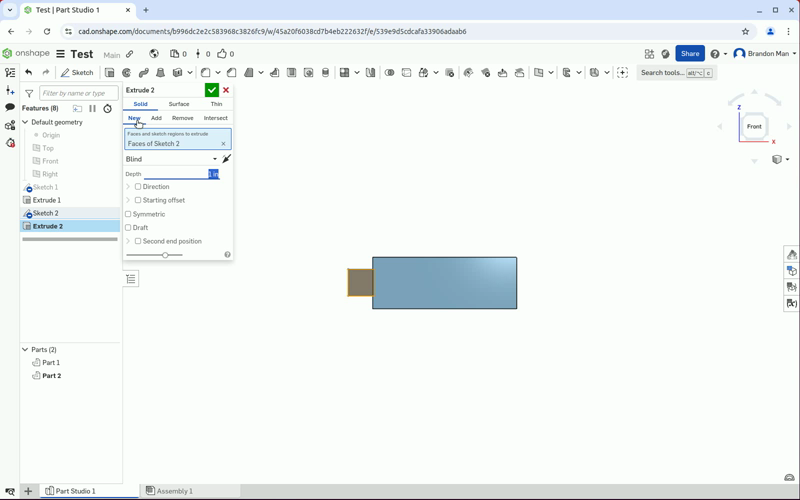
text(1.926)
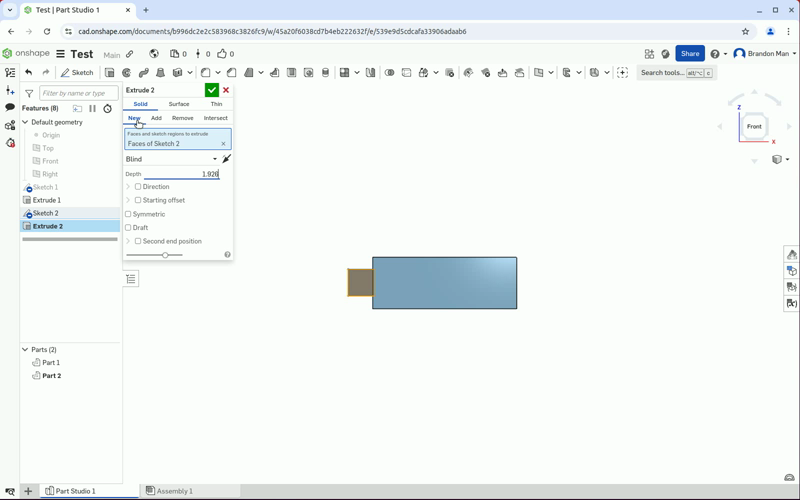
key(tab, 3)
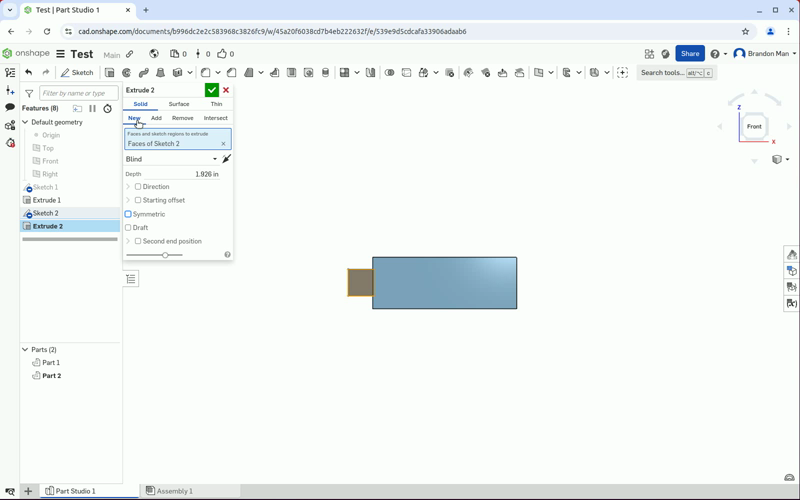
key(space)
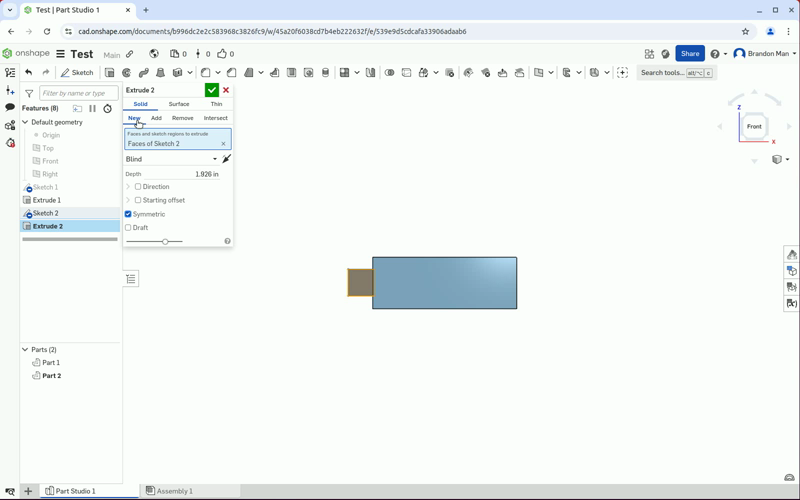
key(enter)
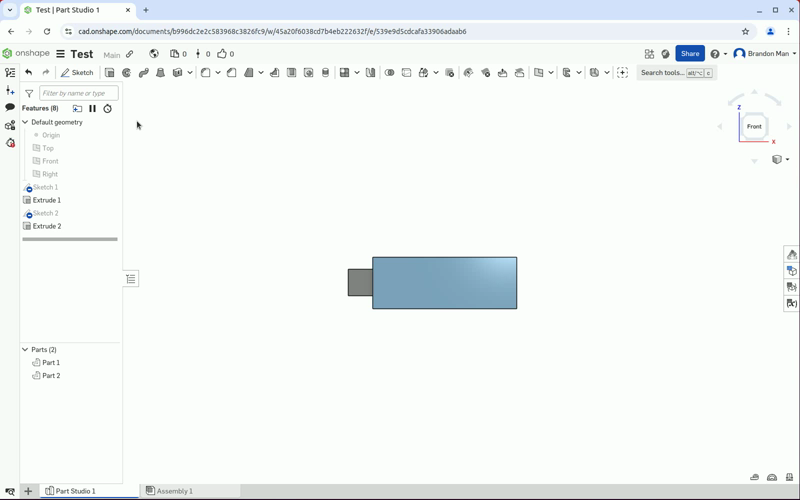
key(shift+h)
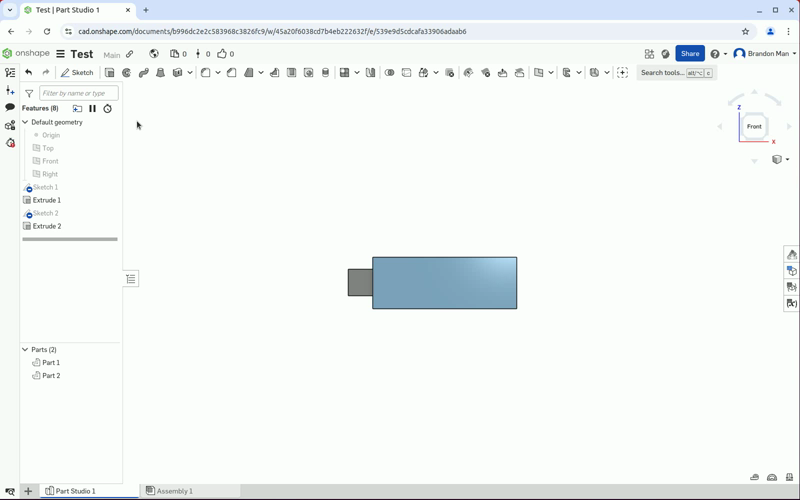
key(shift+h)
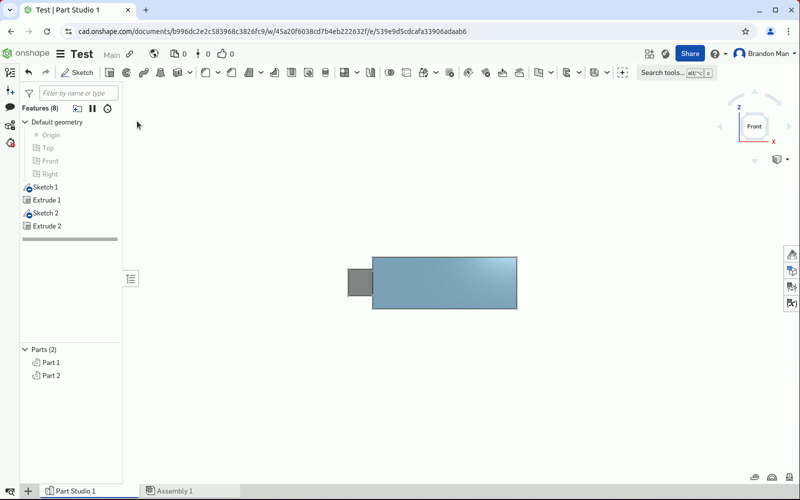
key(shift+7)
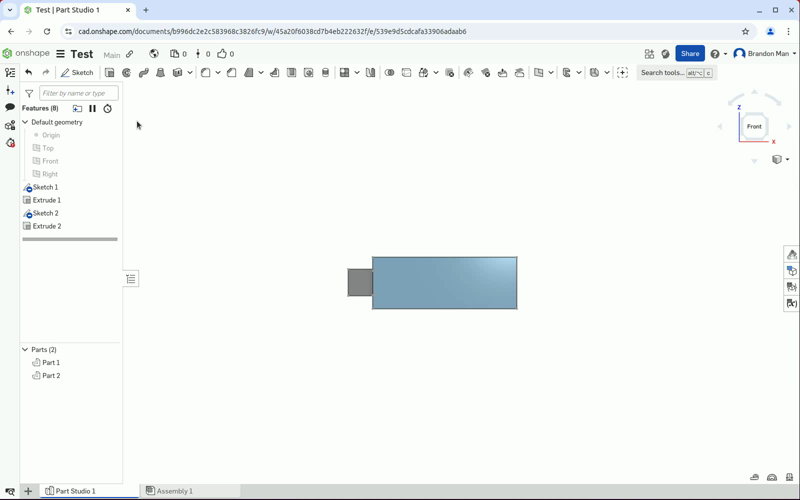
key(left, 2)
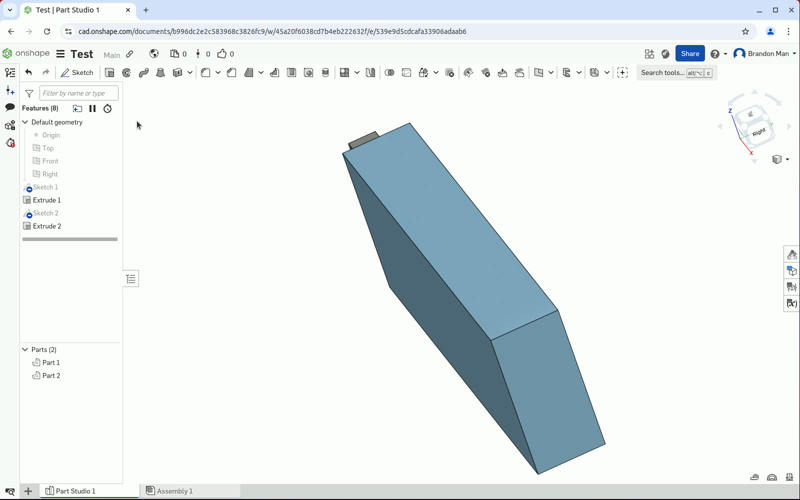
key(down, 2)
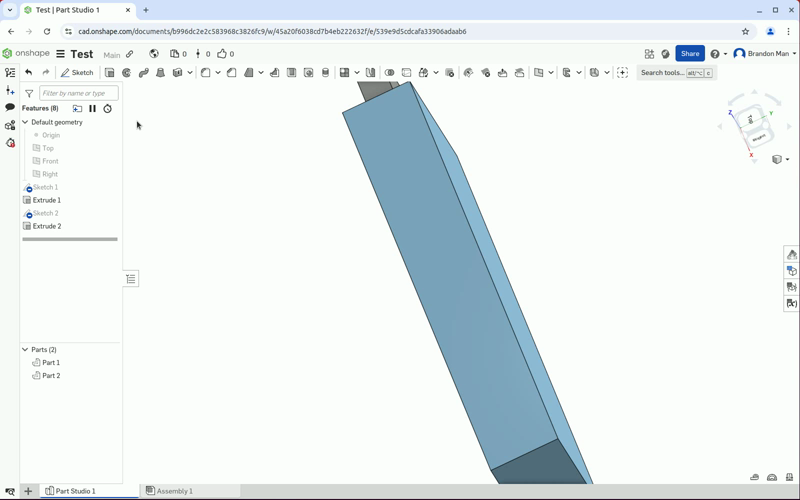
key(up, 2)
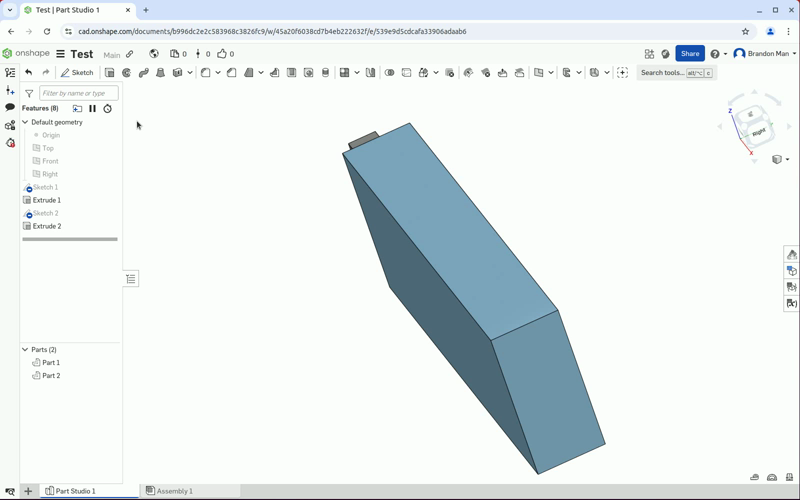
key(right, 2)
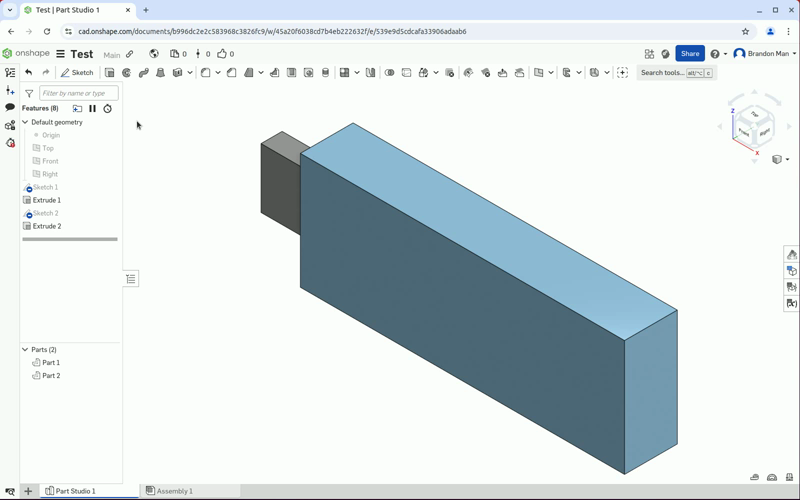
mouse_move(73, 189)
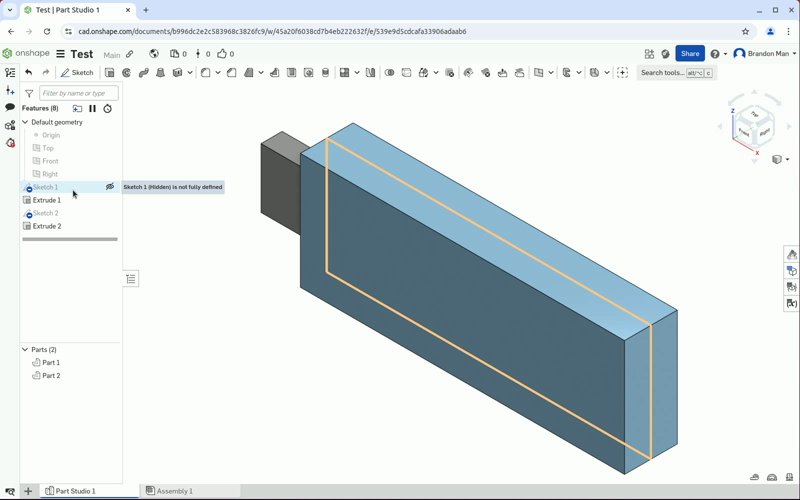
click(73, 189)